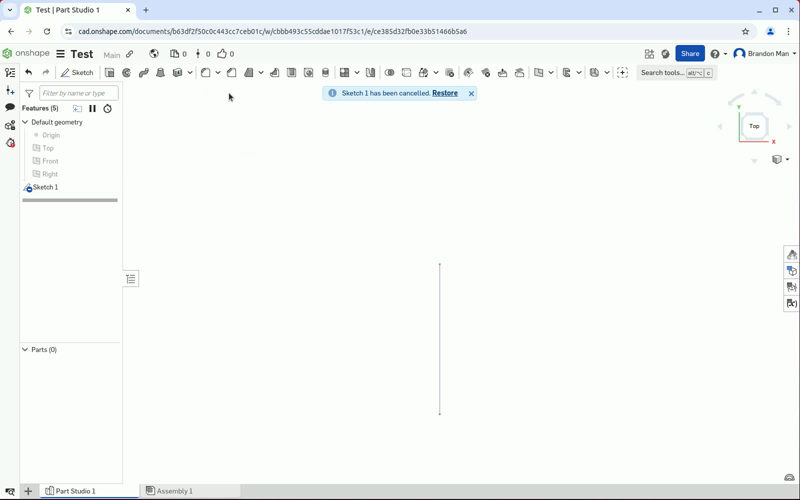
key(shift+h)
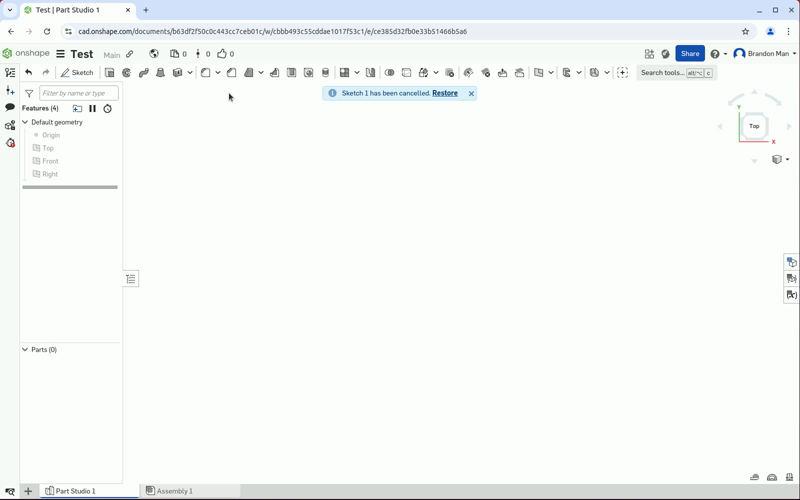
mouse_move(73, 352)
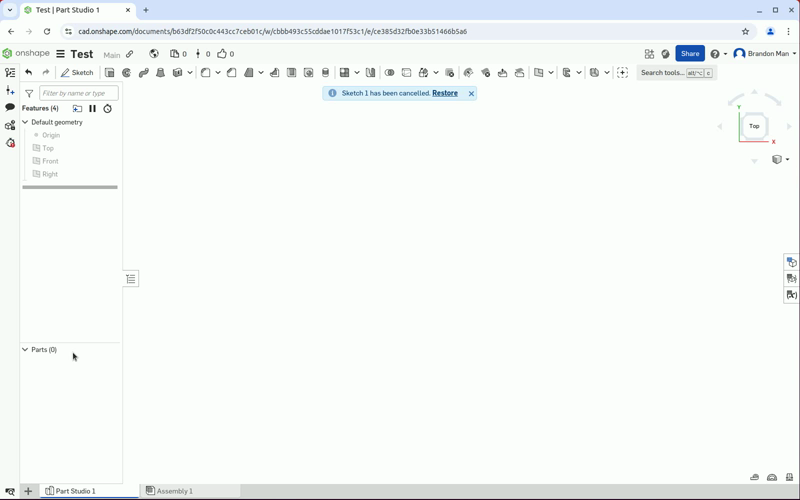
key(y)
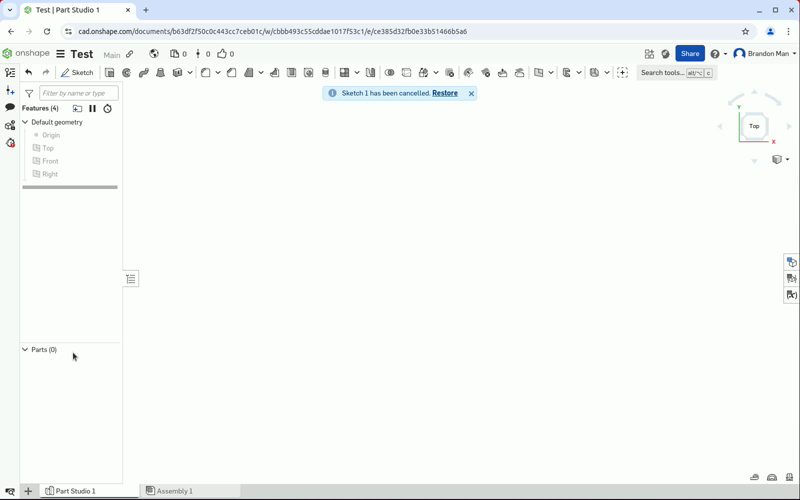
key(shift+p)
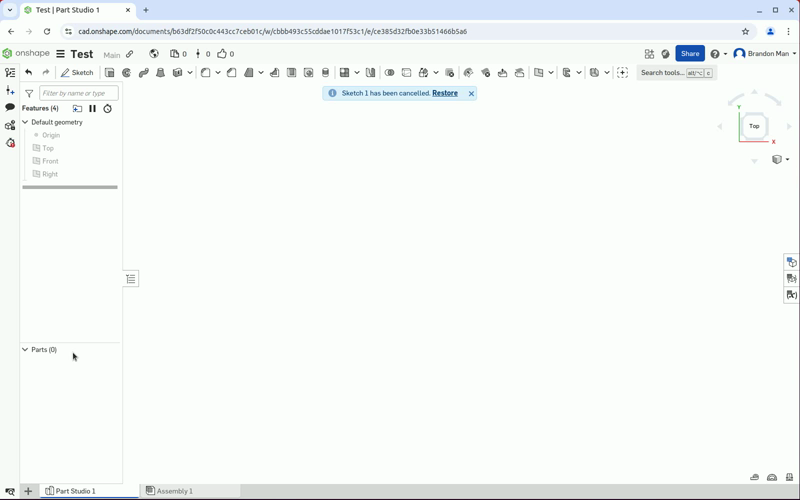
key(space)
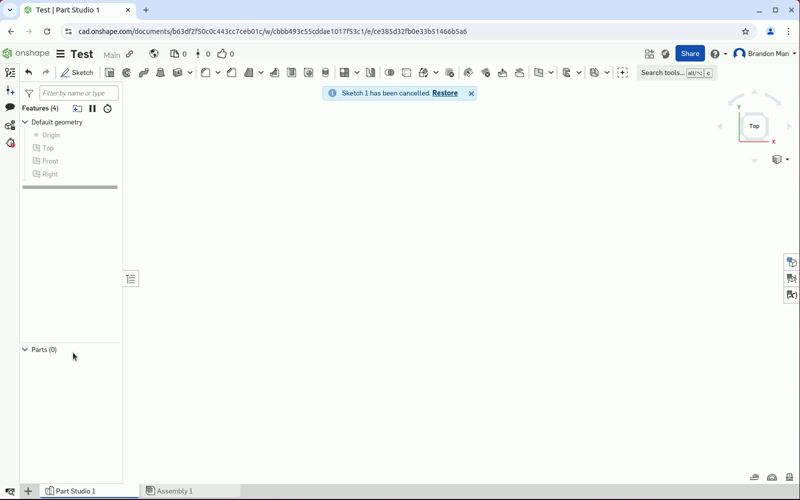
key_down(shift)
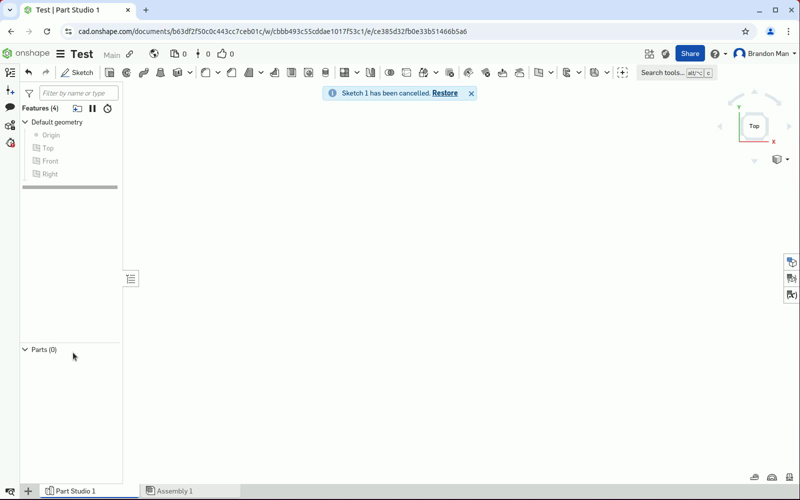
key(up)
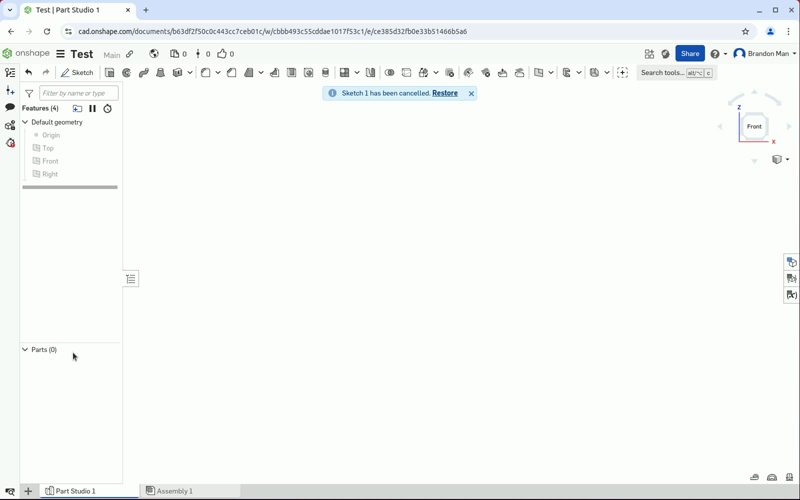
key_up(shift)
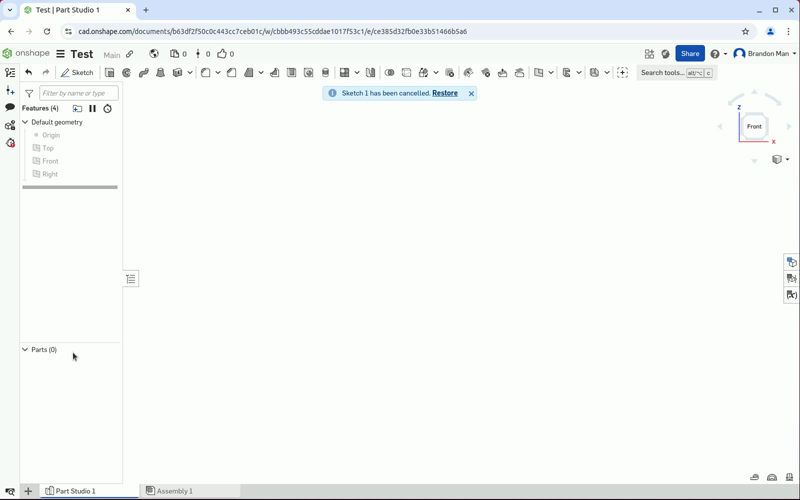
key(space)
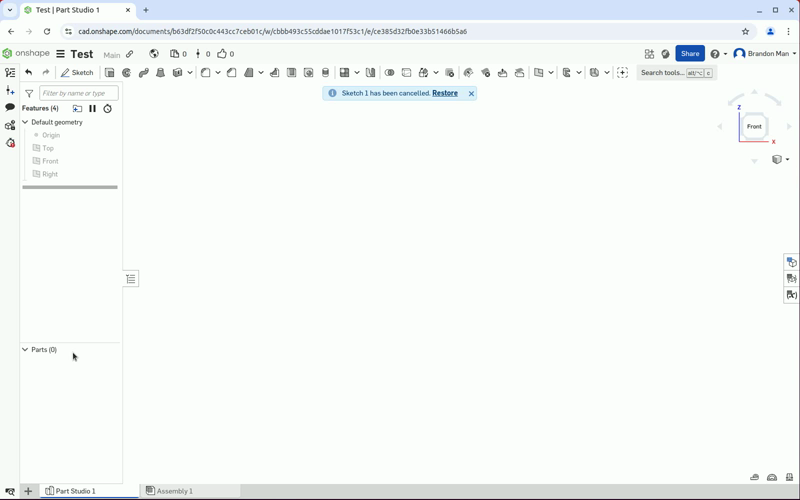
key_down(shift)
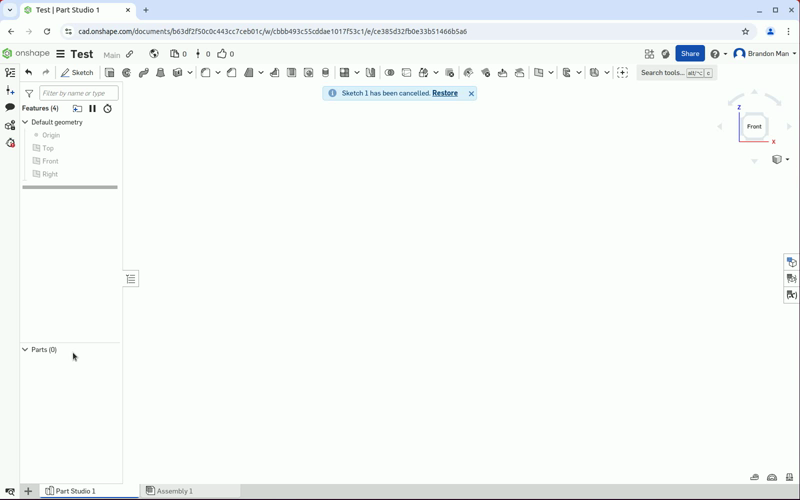
key(left)
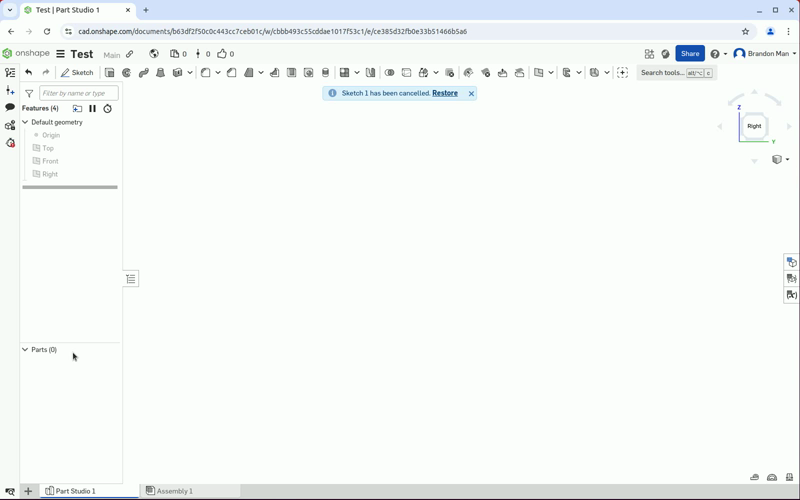
key_up(shift)
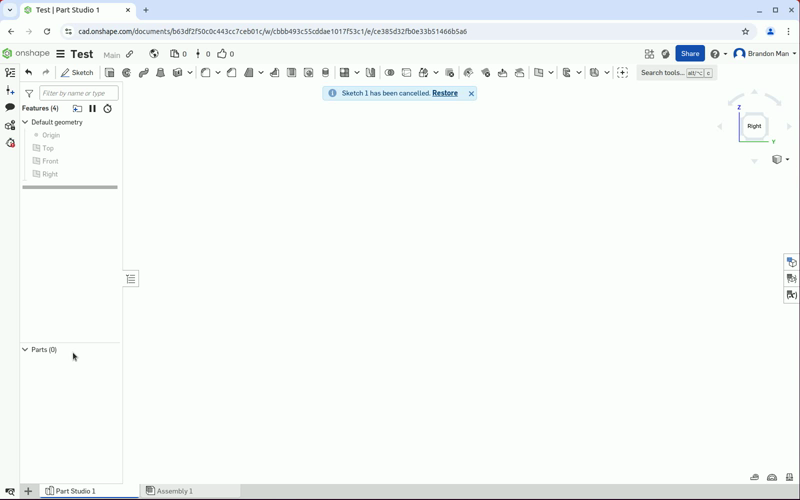
mouse_move(73, 352)
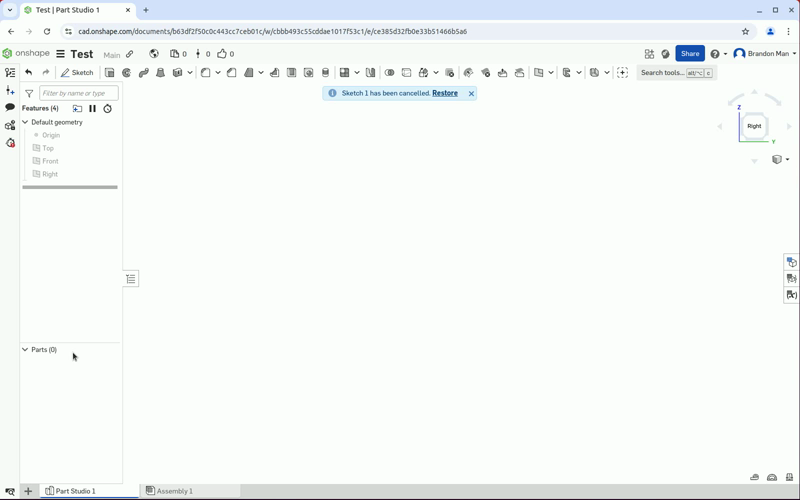
key(shift+y)
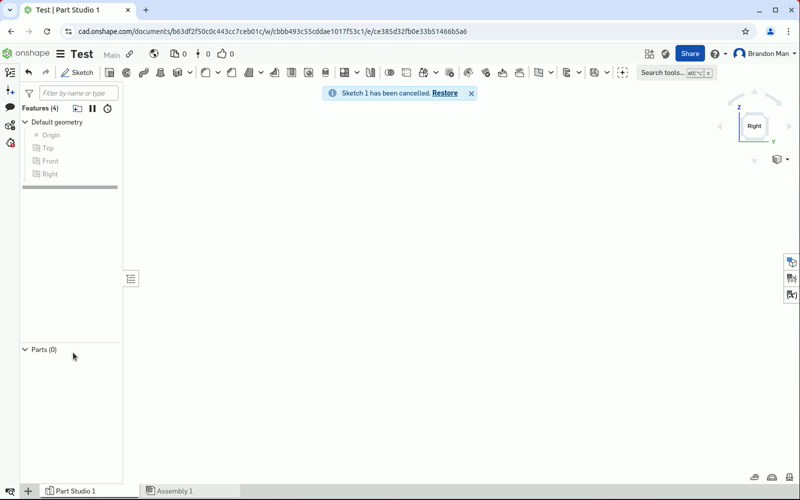
key(shift+s)
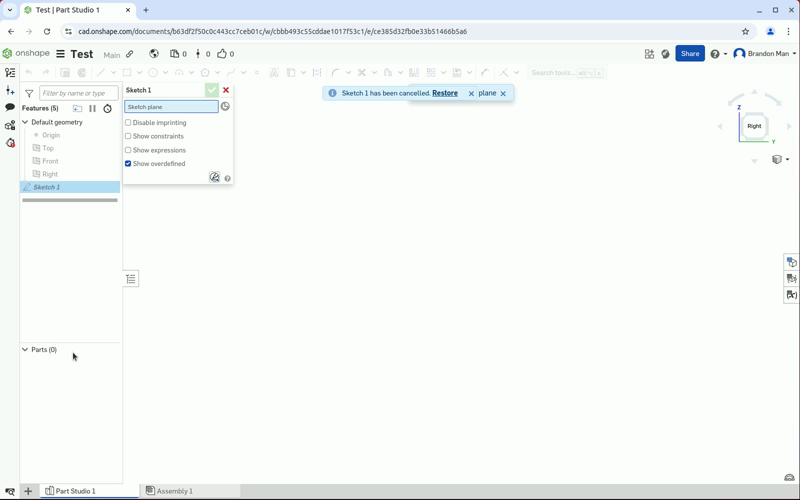
mouse_move(73, 176)
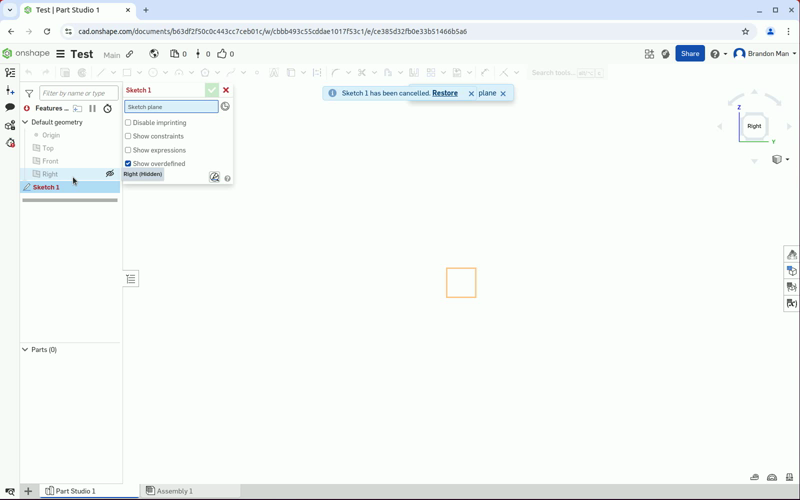
click(73, 176)
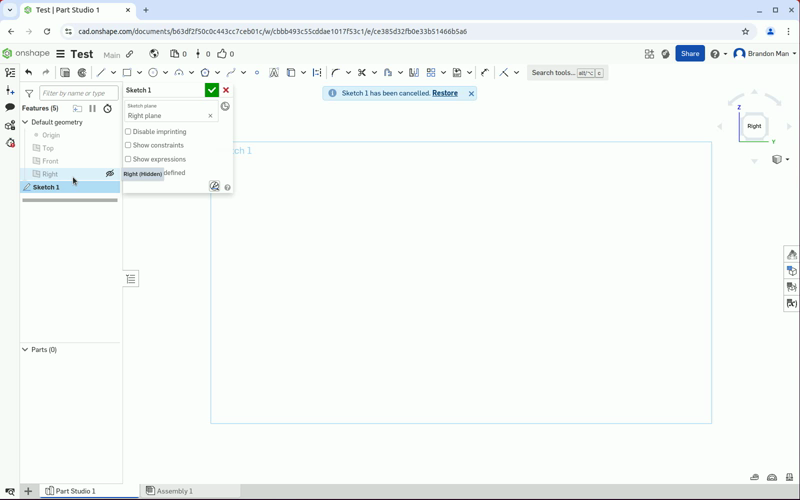
mouse_move(73, 352)
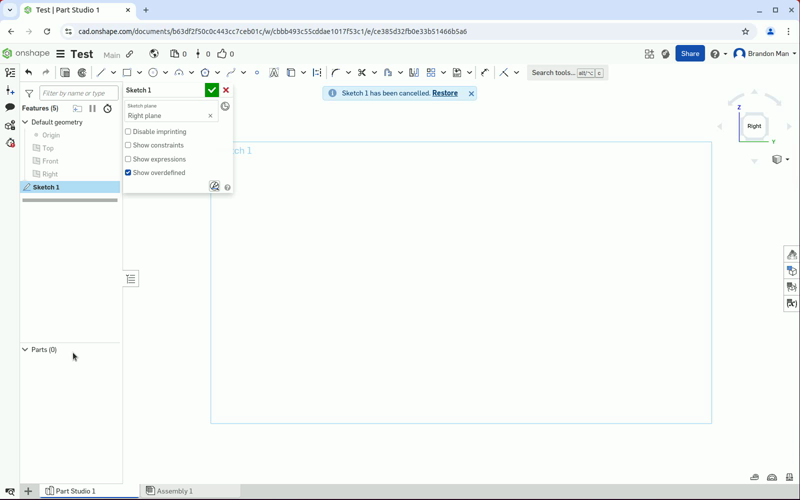
key(y)
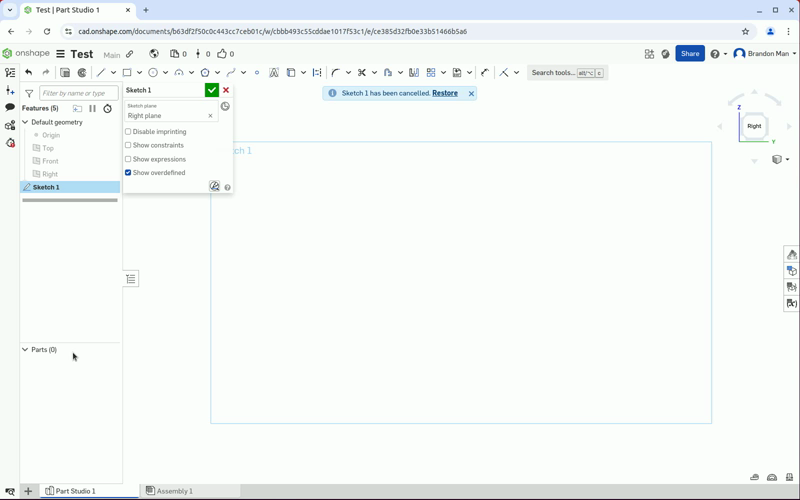
key(c)
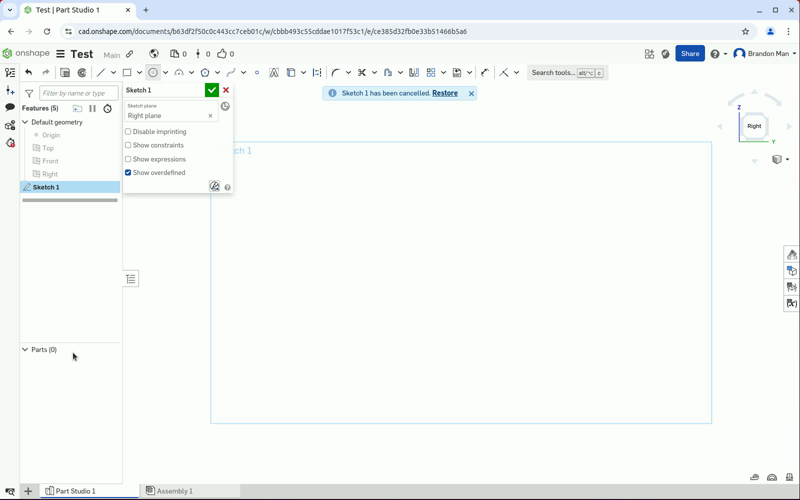
key_down(shift)
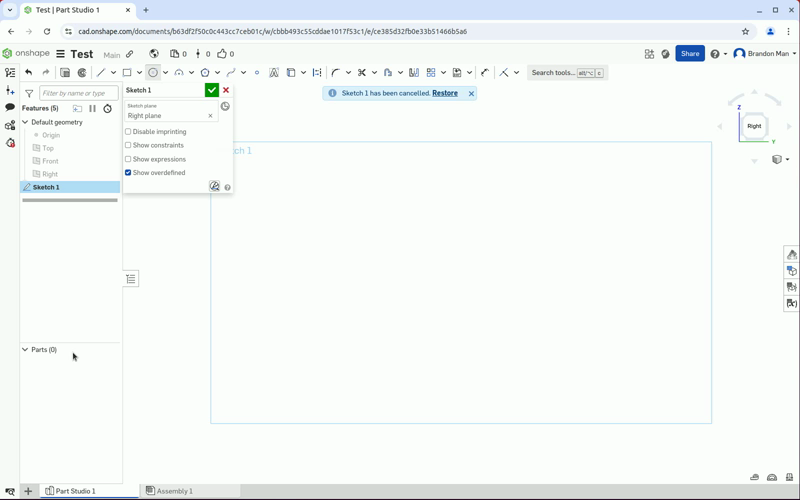
mouse_move(461, 282)
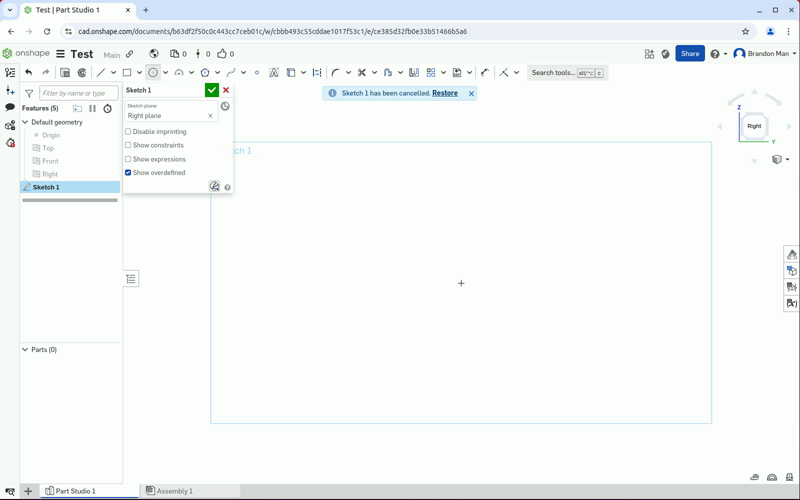
click(461, 282)
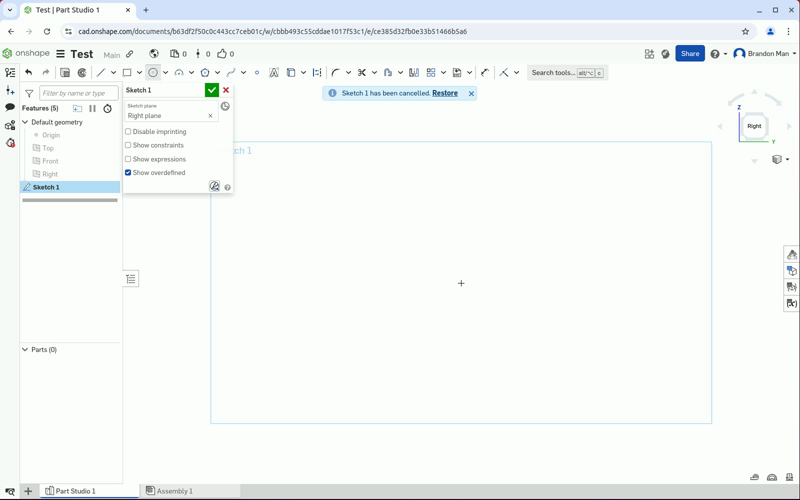
key_up(shift)
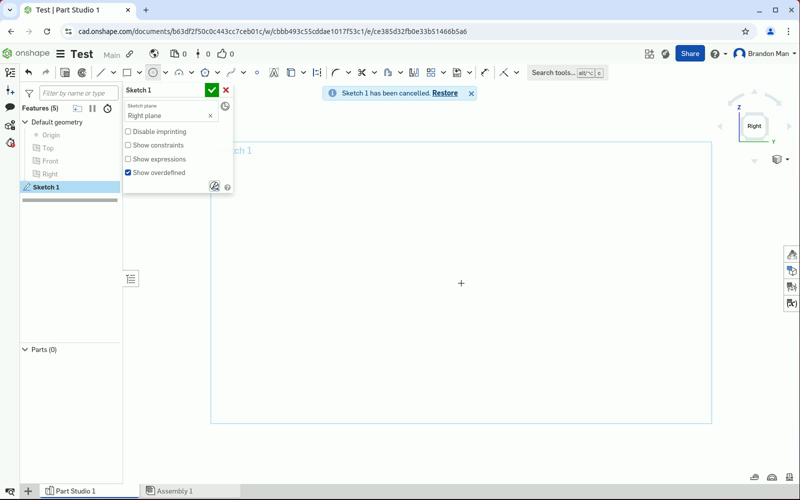
mouse_move(503, 282)
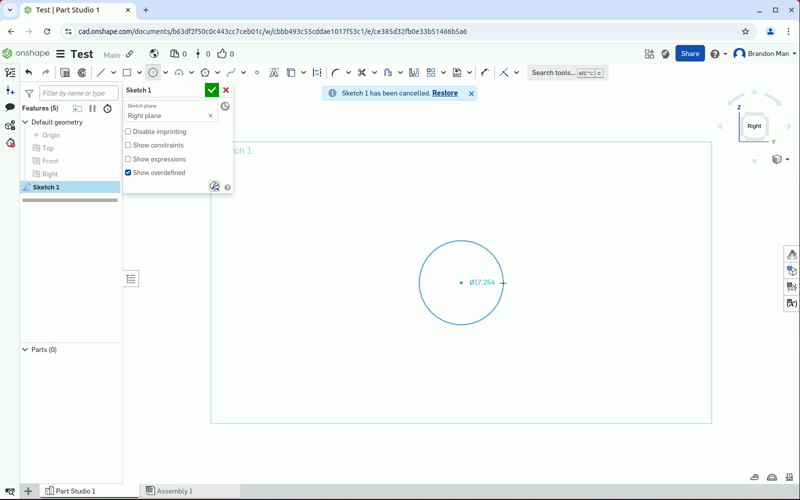
click(503, 282)
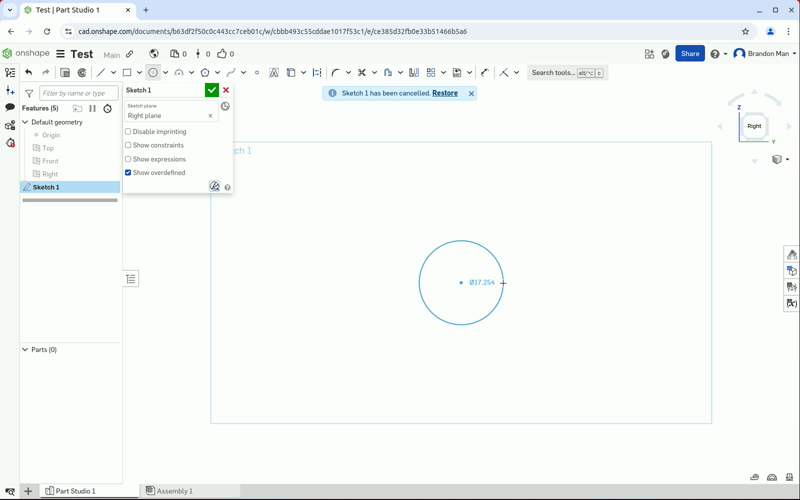
key(esc)
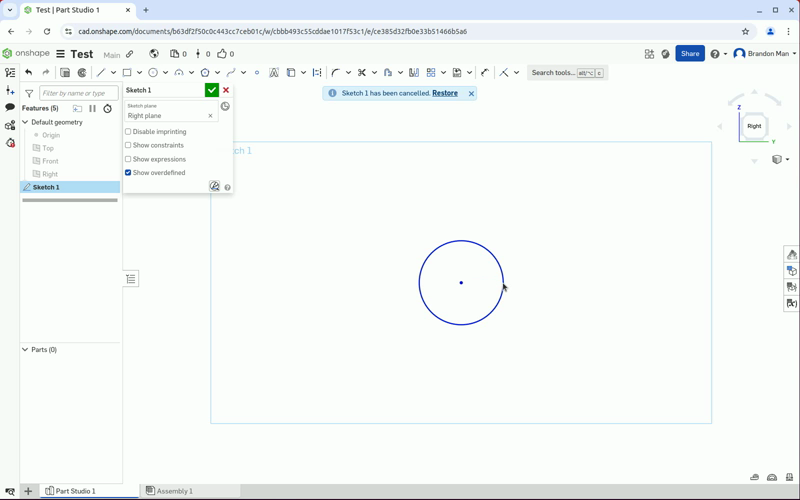
mouse_move(467, 278)
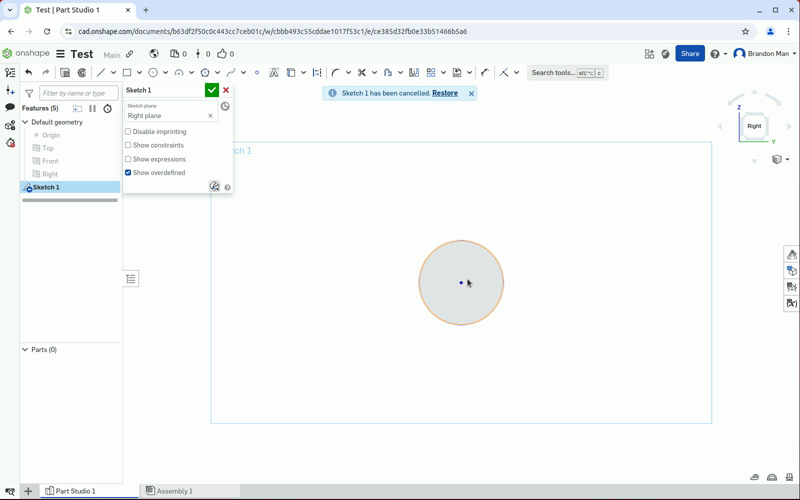
click(467, 278)
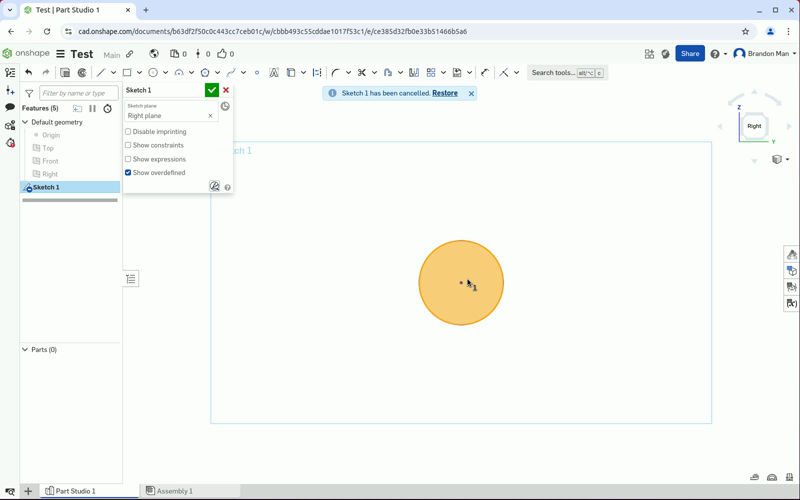
mouse_move(73, 352)
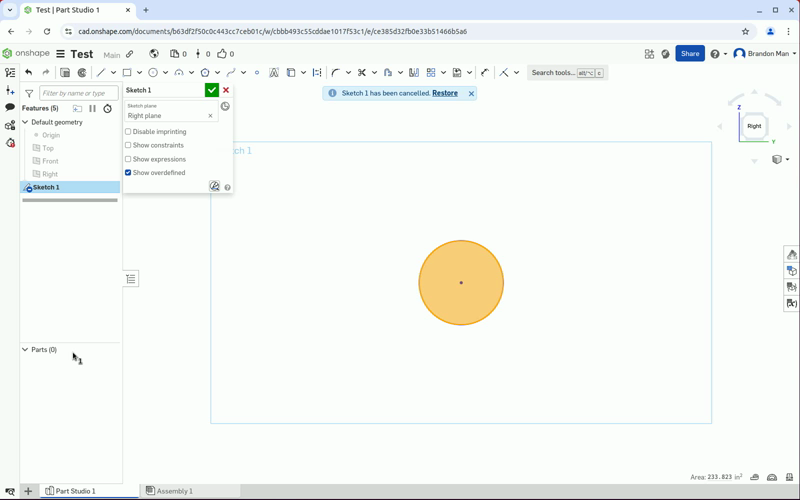
key(shift+y)
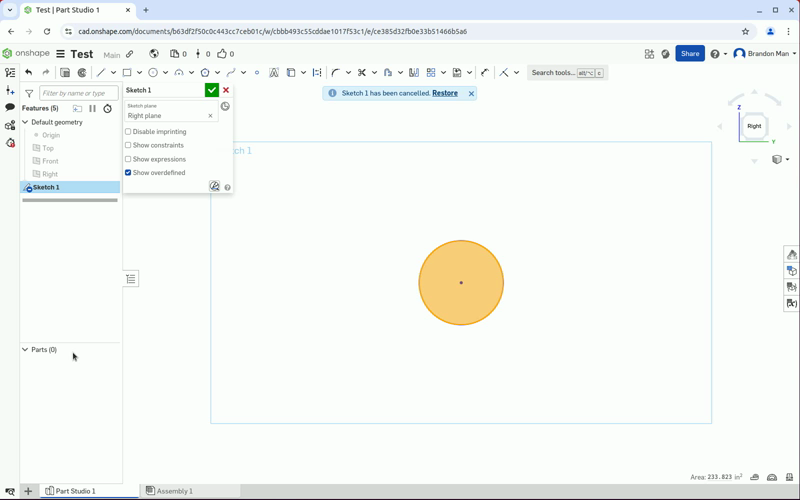
key(shift+e)
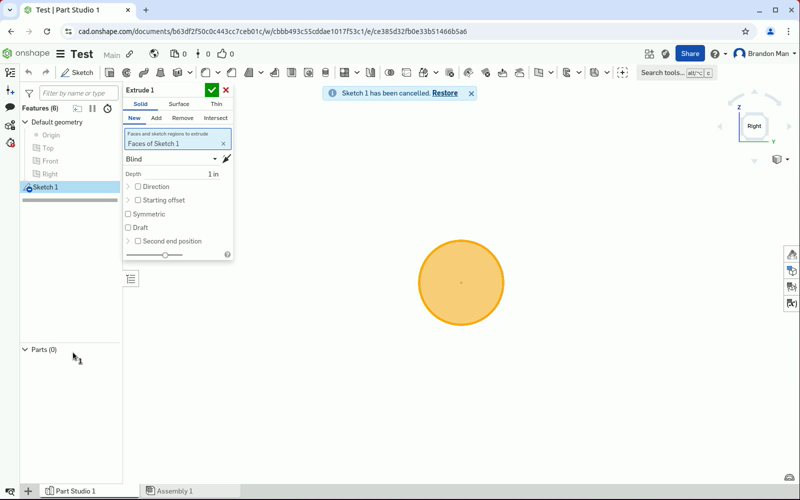
mouse_move(143, 106)
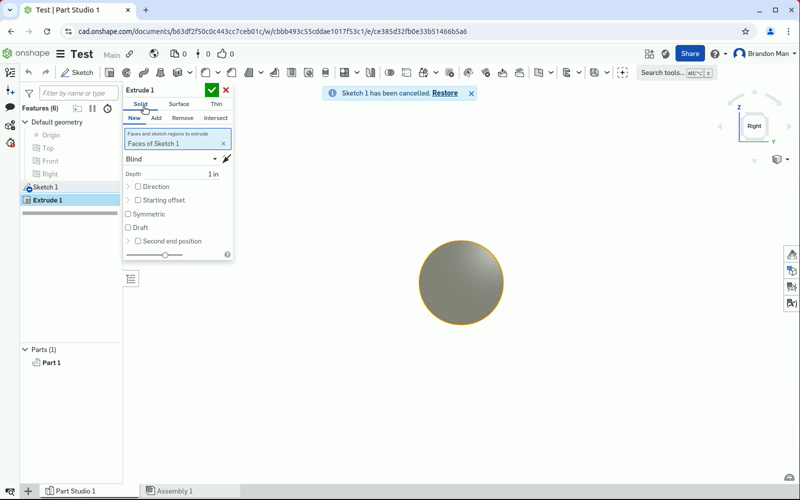
click(143, 106)
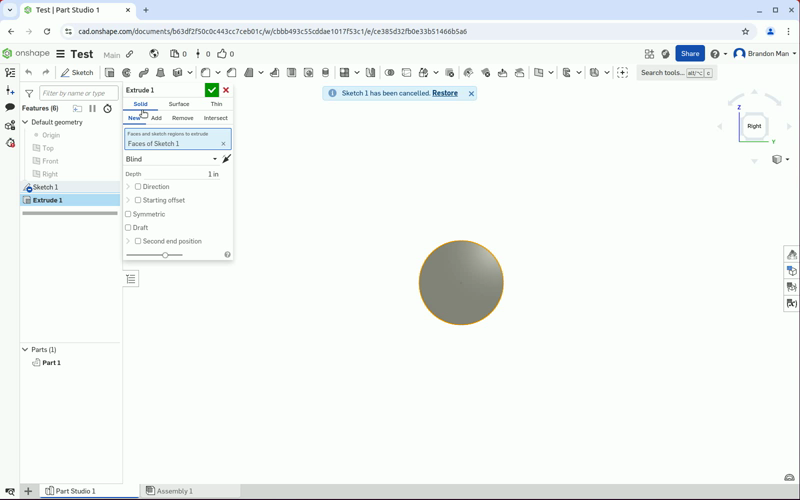
mouse_move(137, 120)
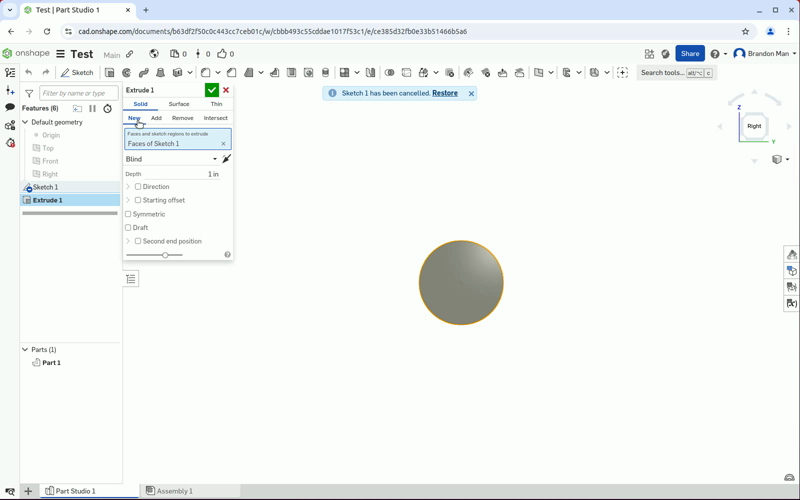
click(137, 120)
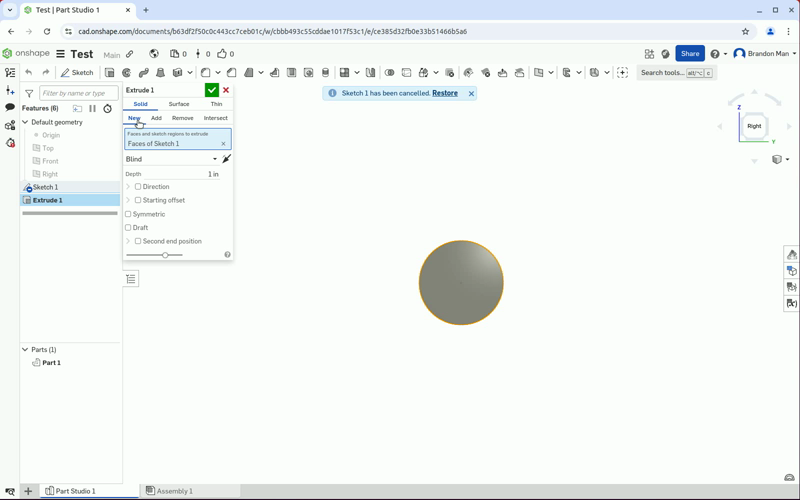
key(tab, 4)
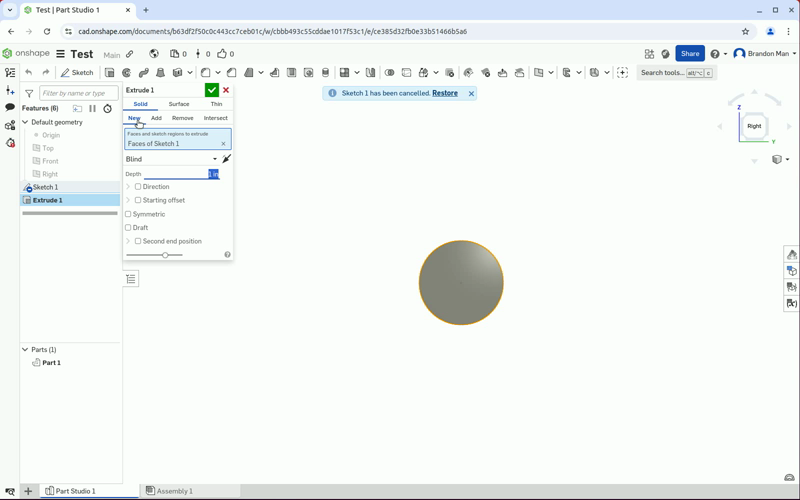
text(46.216)
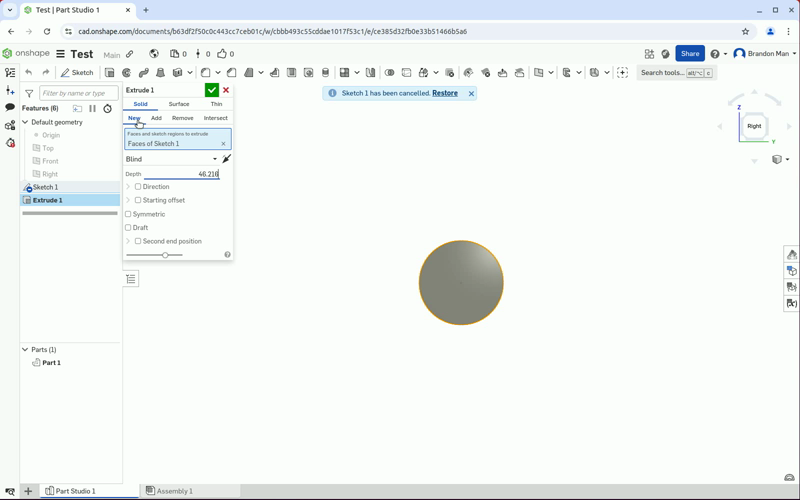
key(tab, 3)
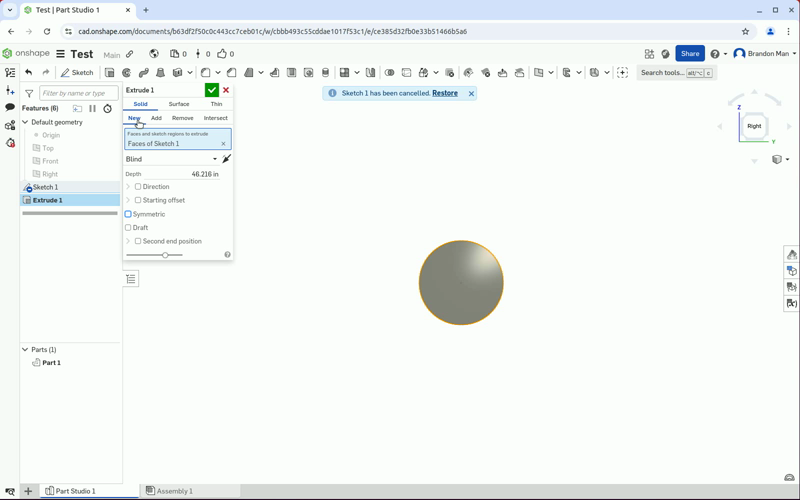
key(space)
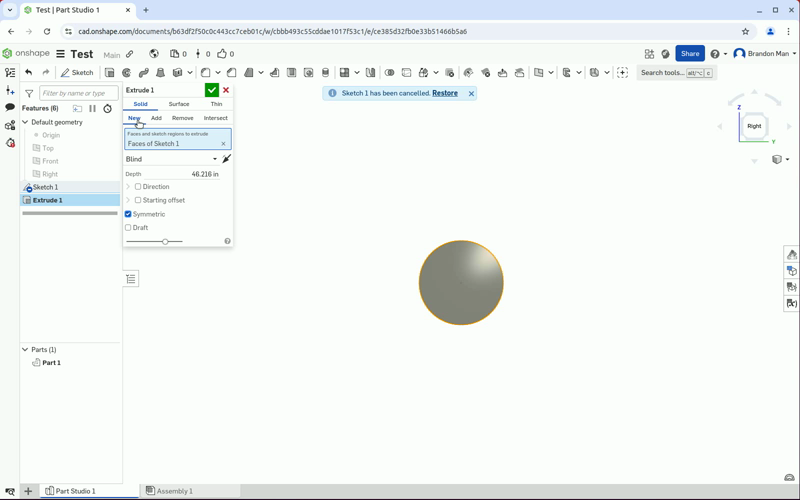
key(enter)
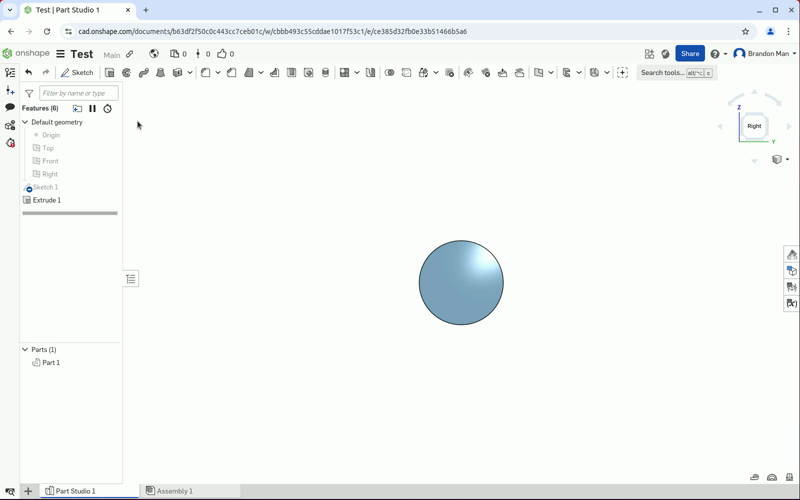
key(shift+h)
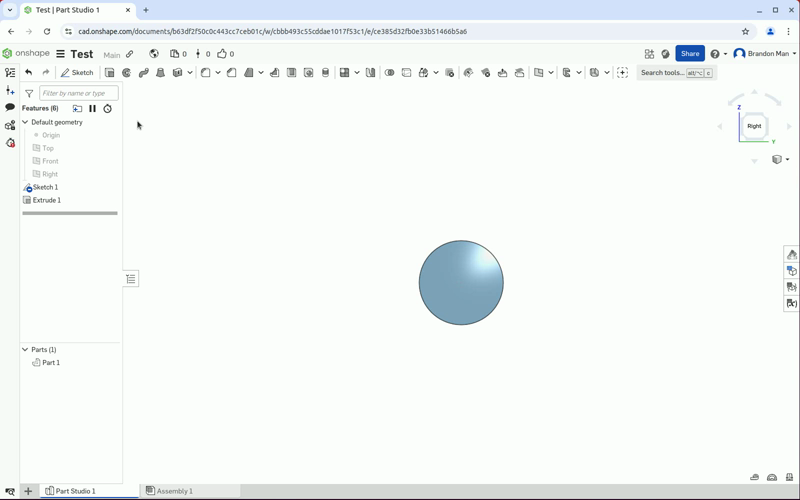
key(shift+h)
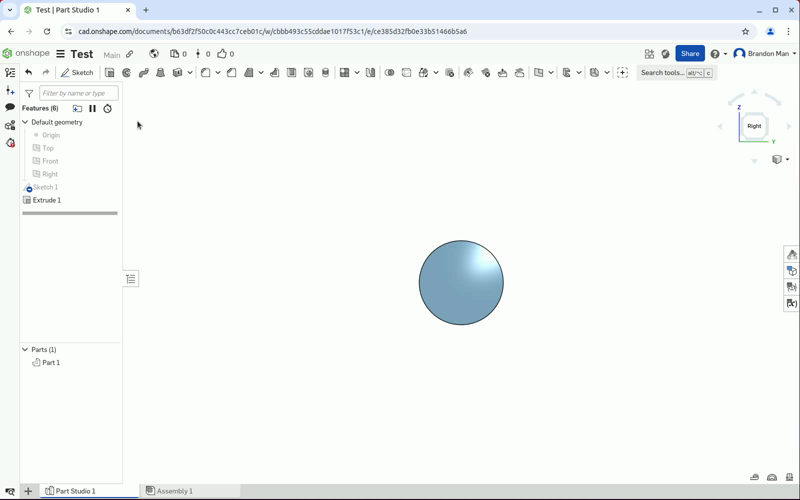
mouse_move(73, 189)
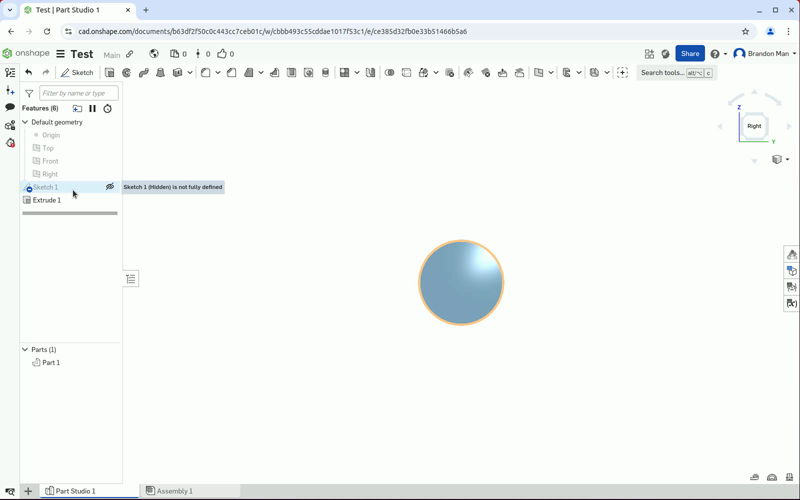
click(73, 189)
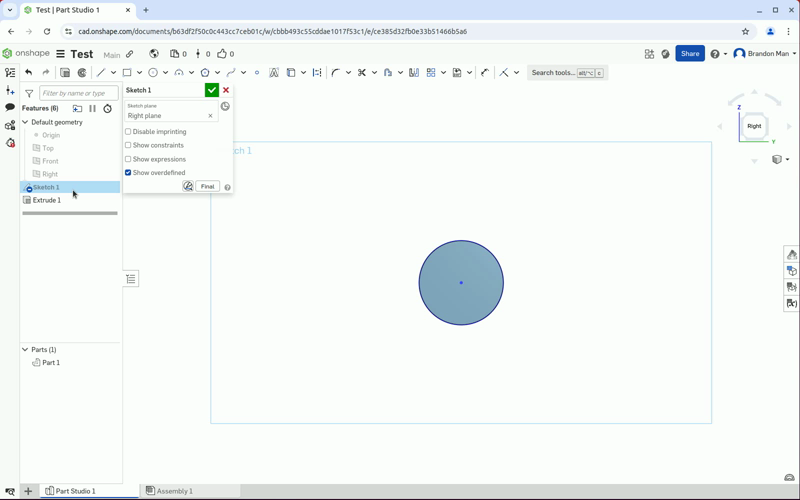
mouse_move(229, 92)
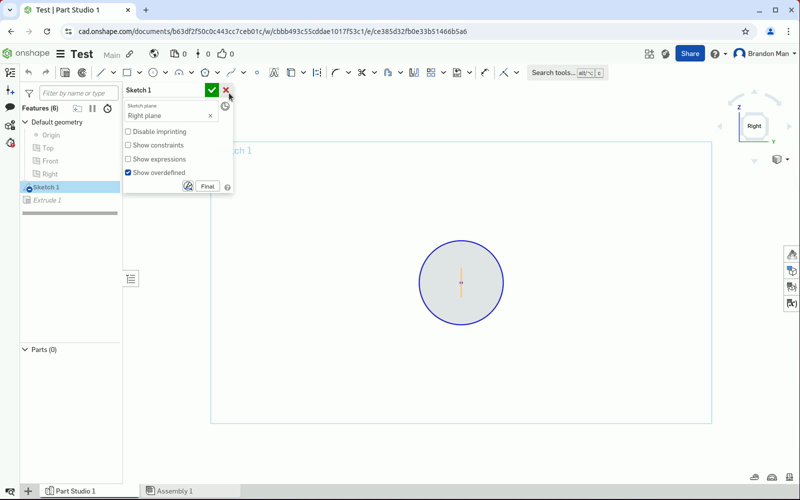
click(229, 92)
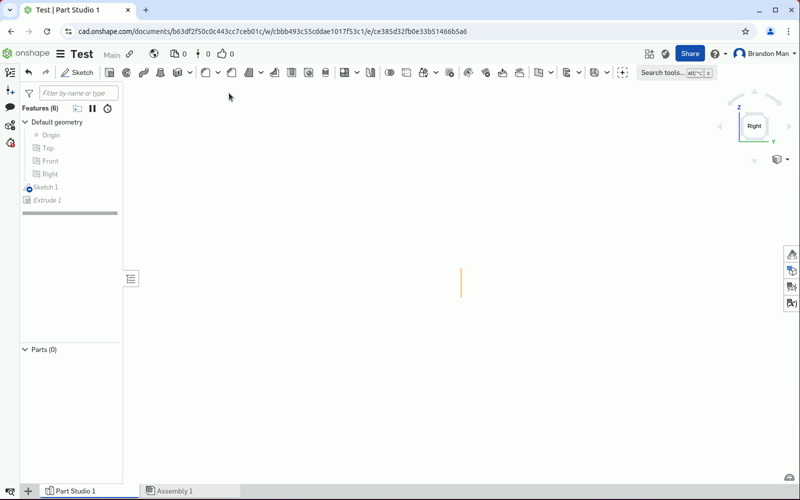
mouse_move(73, 352)
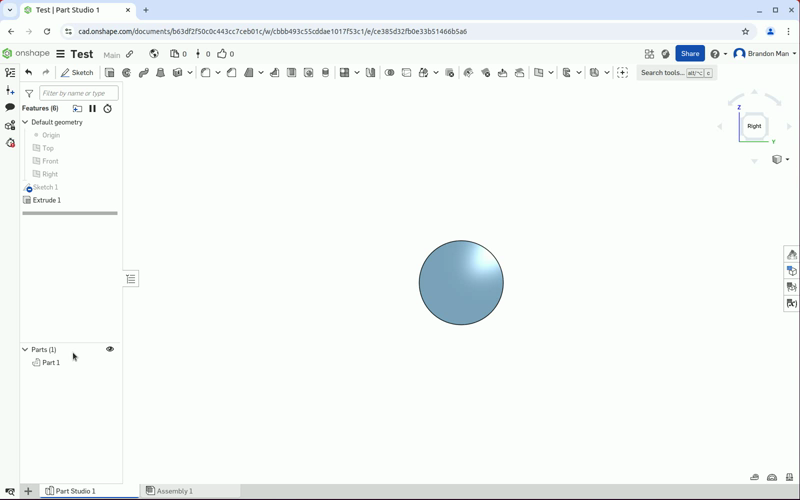
key(y)
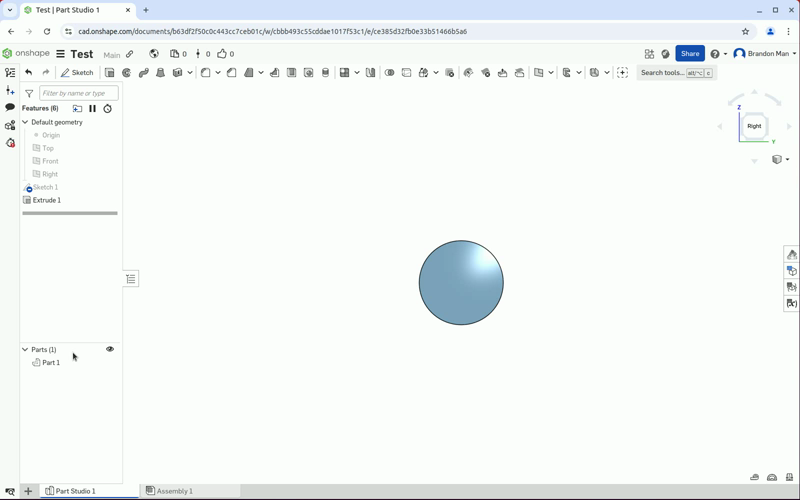
key(shift+p)
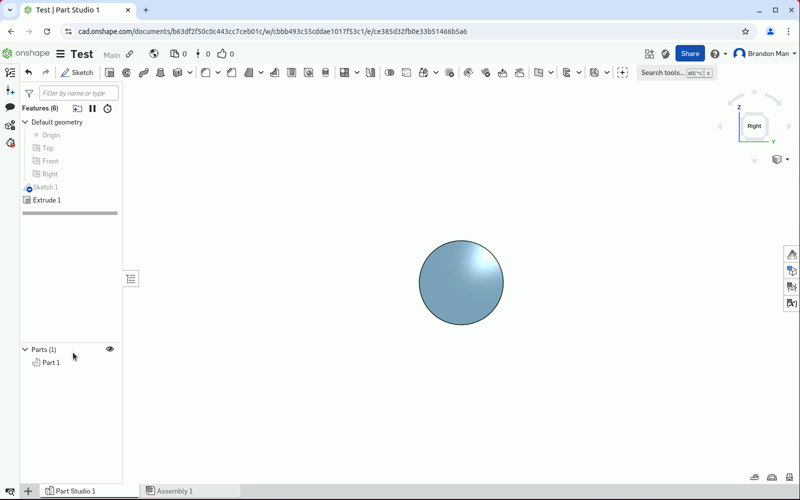
key(space)
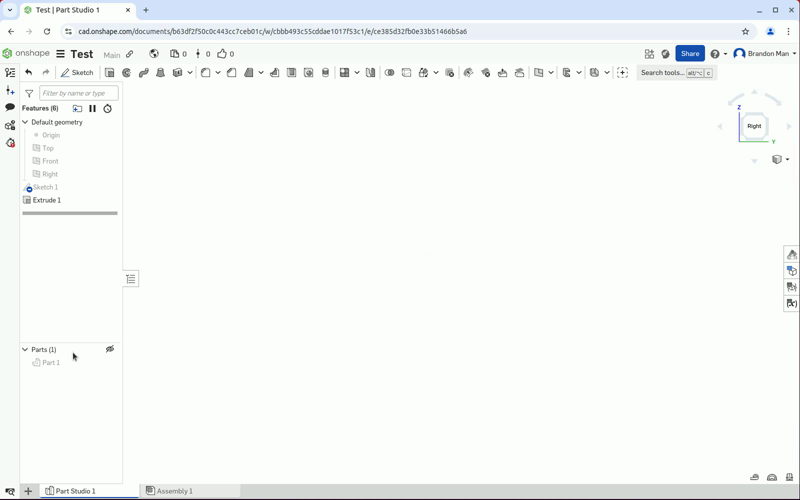
key_down(shift)
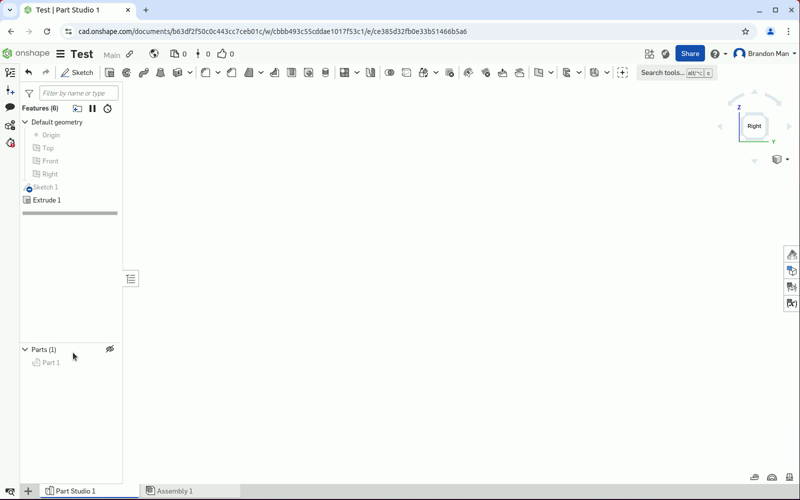
key(right)
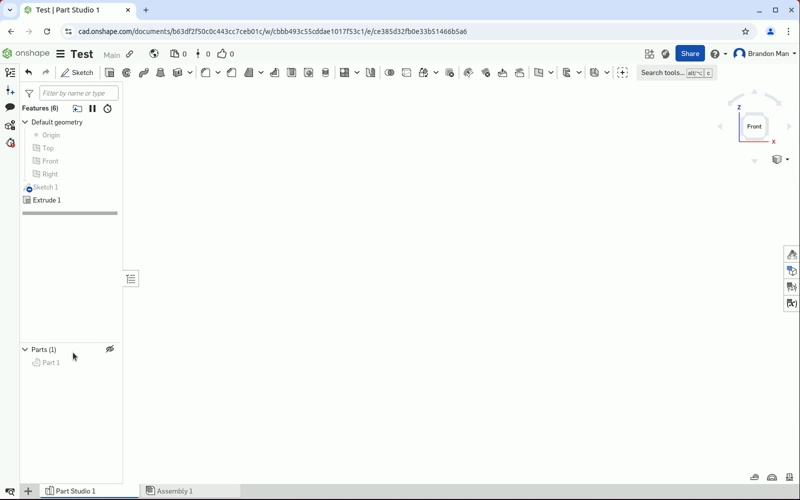
key_up(shift)
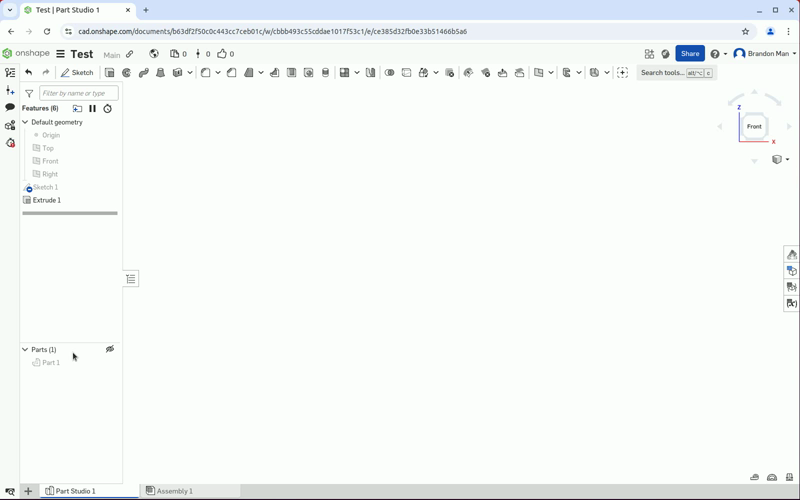
mouse_move(73, 352)
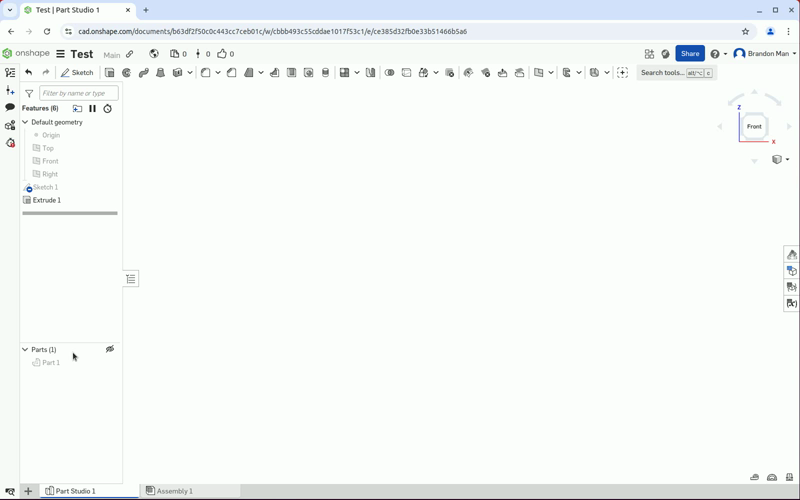
key(shift+y)
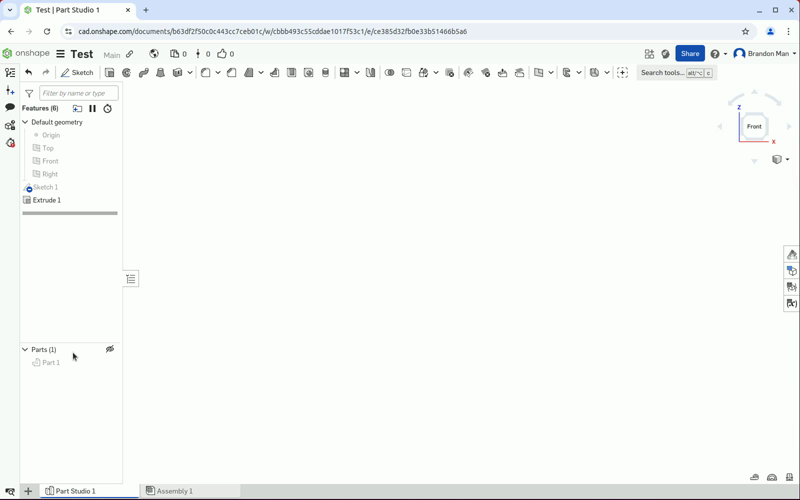
key(shift+s)
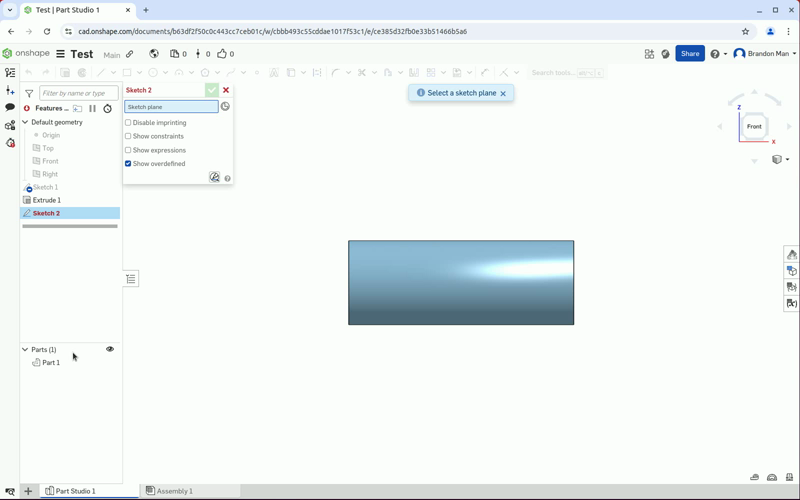
mouse_move(73, 163)
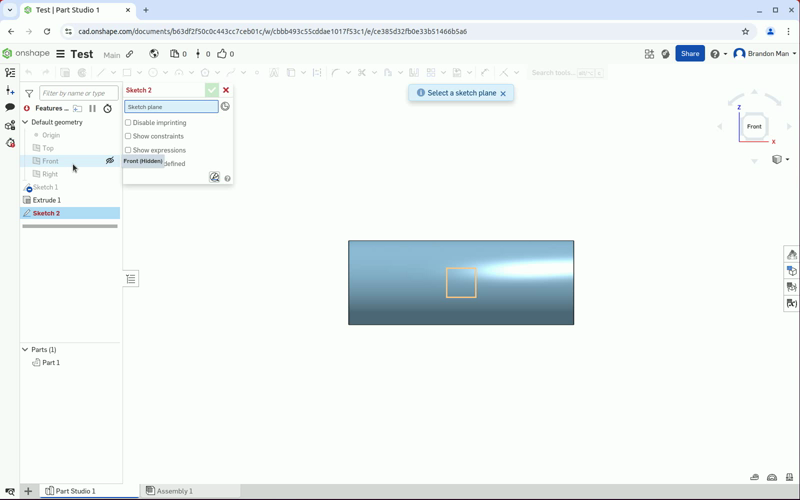
click(73, 163)
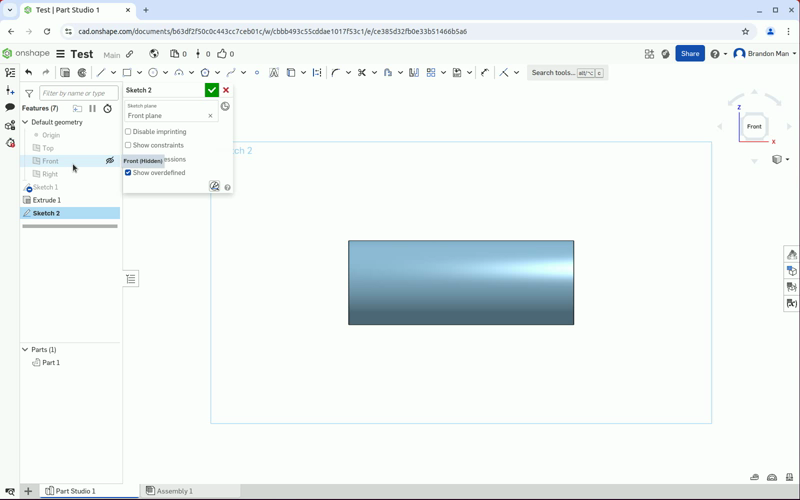
mouse_move(73, 352)
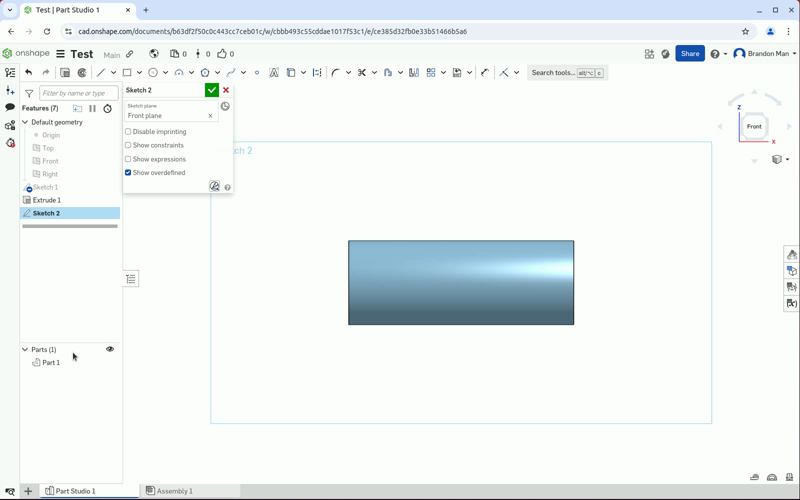
key(y)
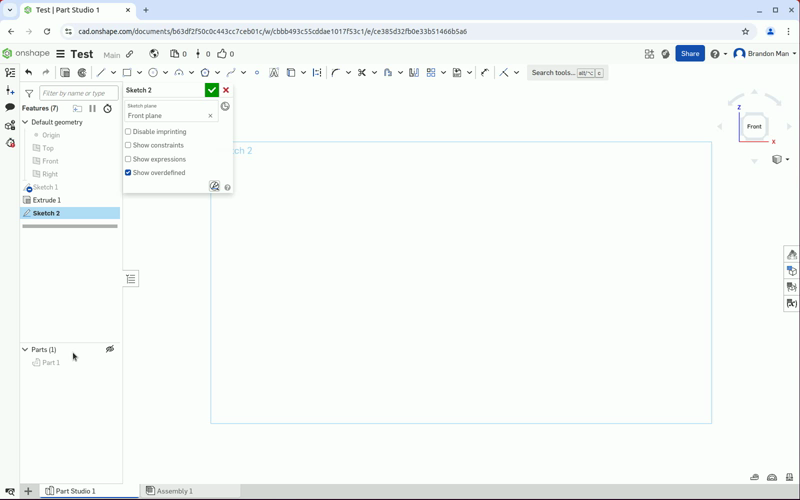
key(c)
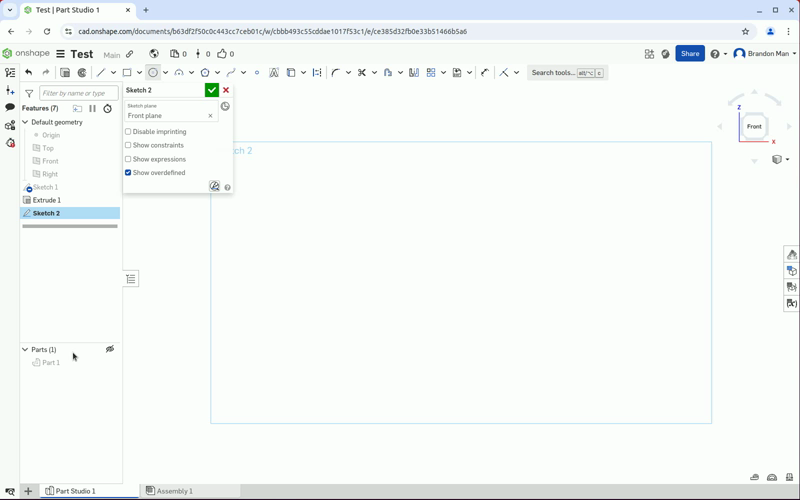
key_down(shift)
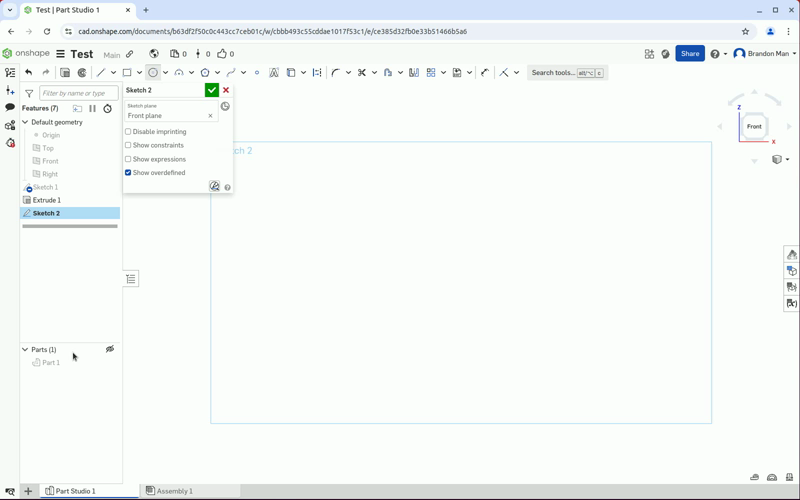
mouse_move(461, 282)
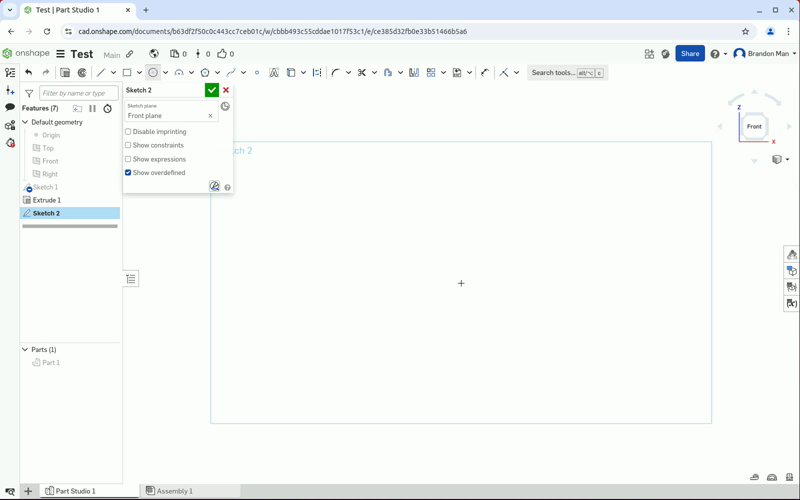
click(461, 282)
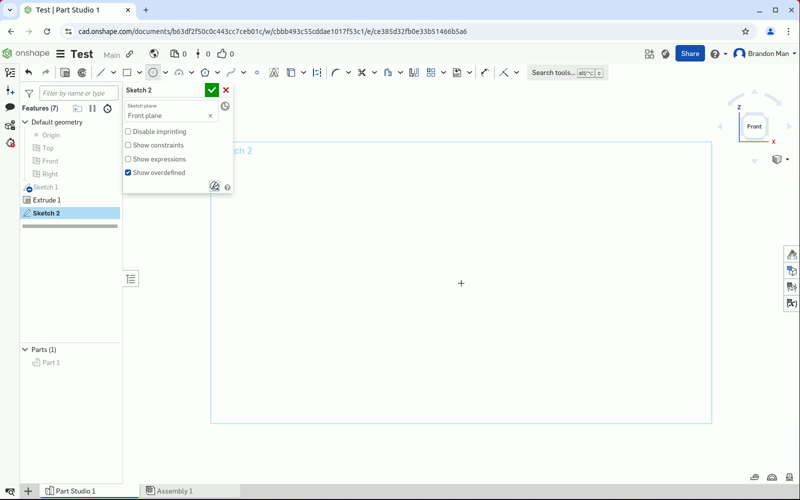
key_up(shift)
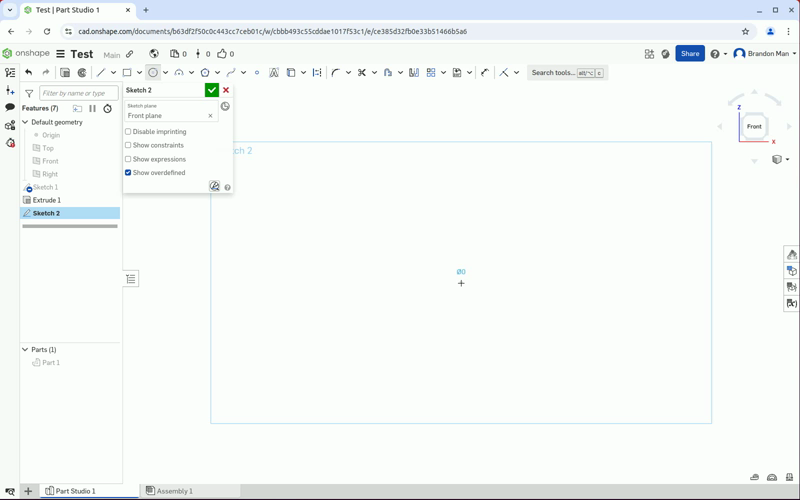
mouse_move(503, 282)
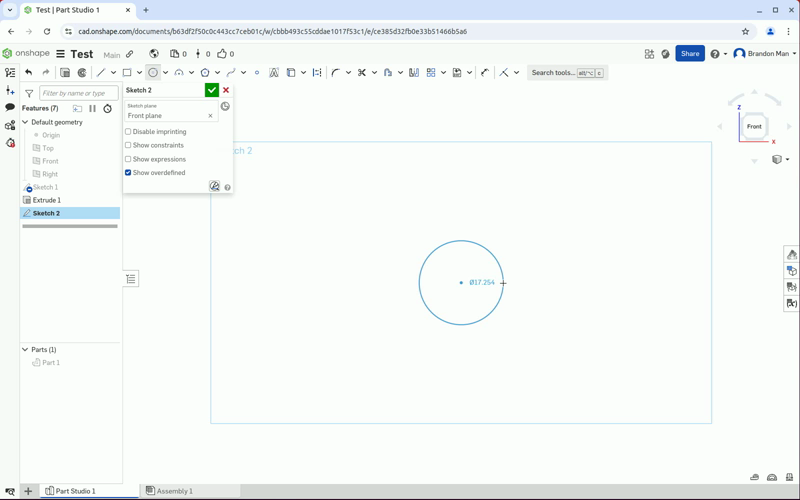
click(503, 282)
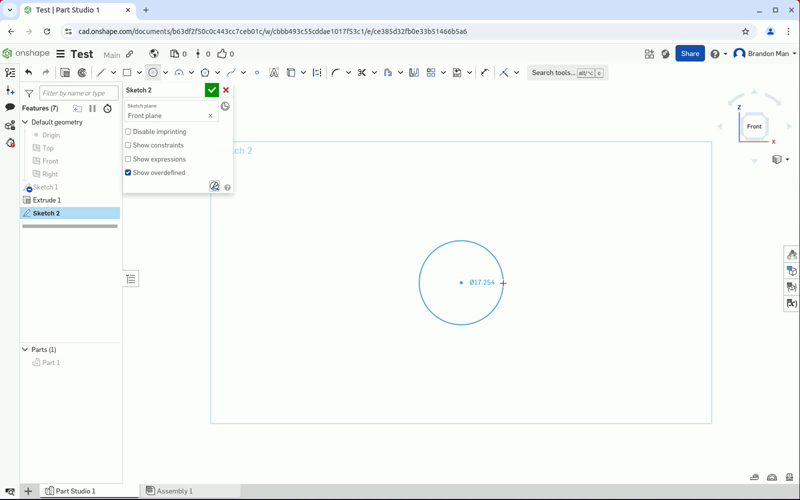
key(esc)
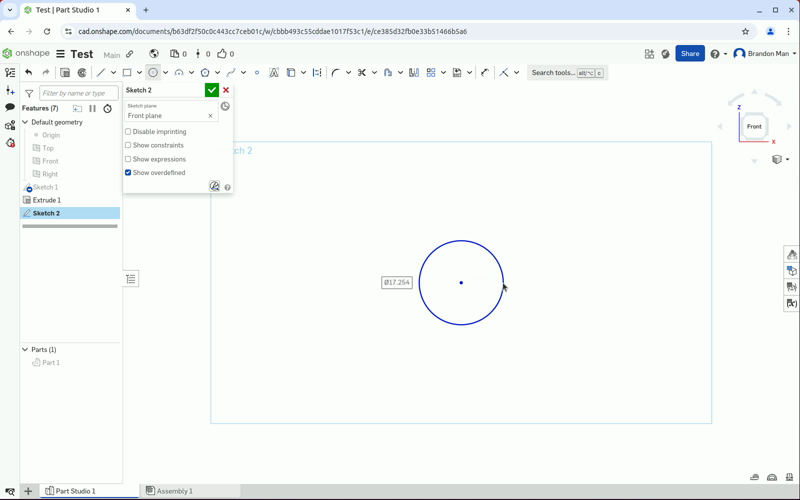
mouse_move(428, 269)
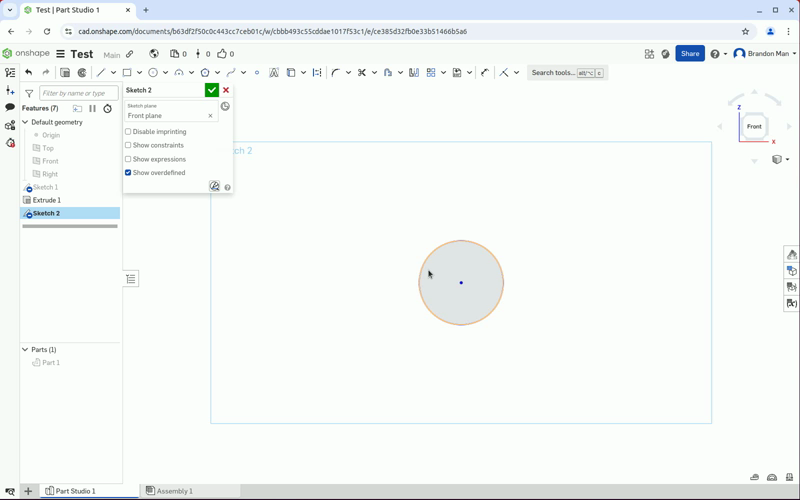
click(428, 269)
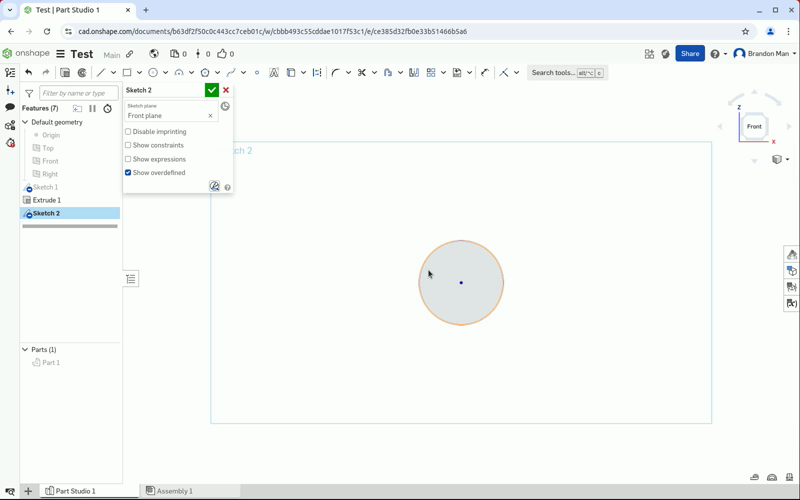
mouse_move(73, 352)
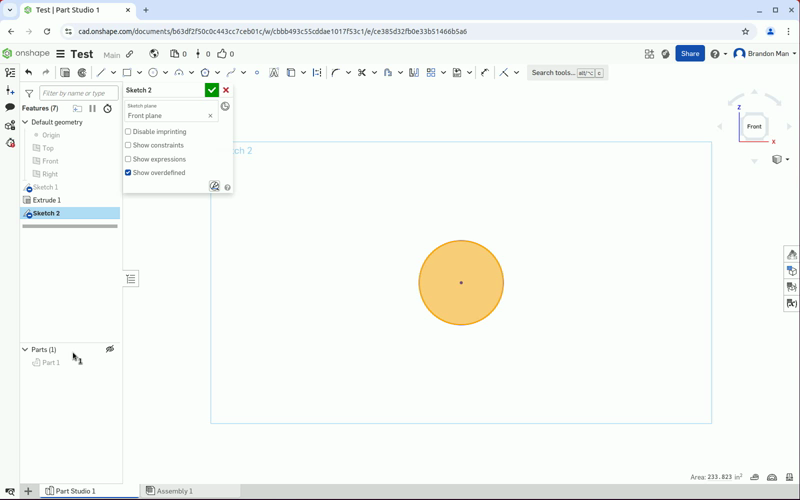
key(shift+y)
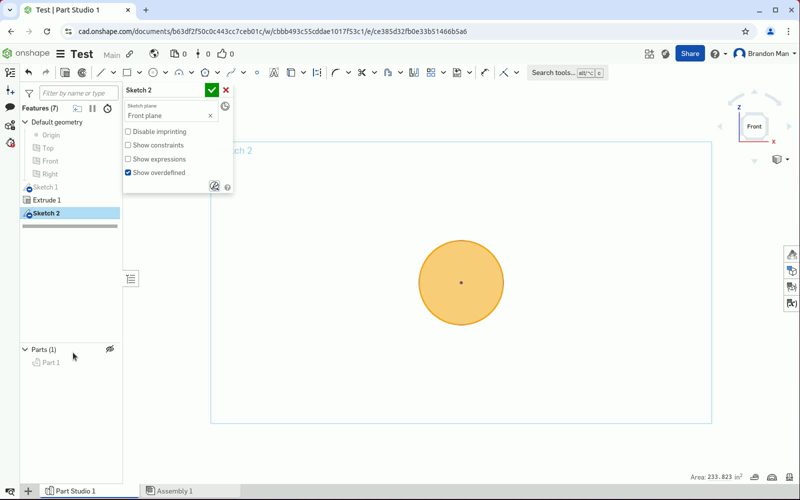
key(shift+e)
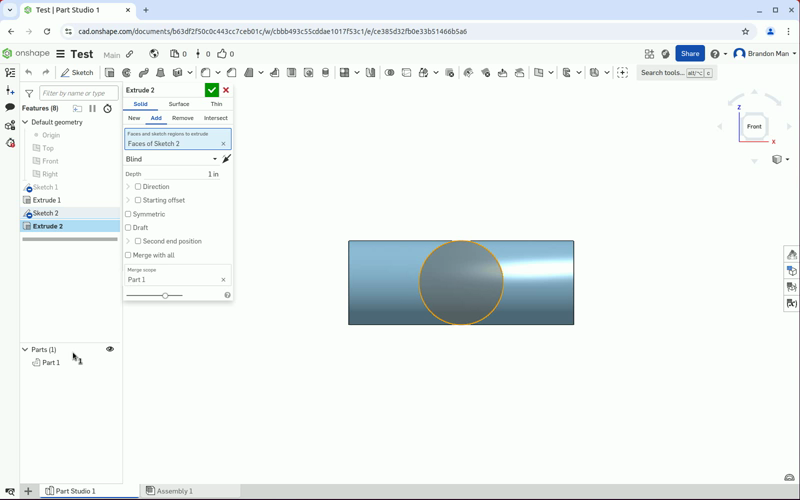
mouse_move(143, 106)
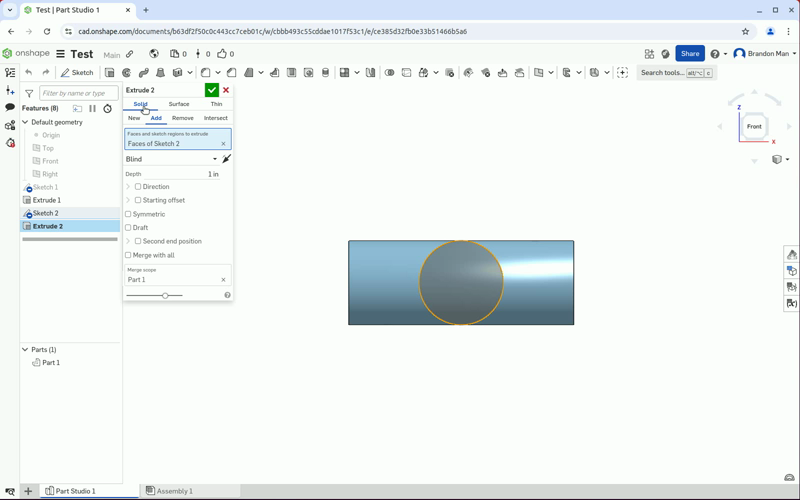
click(143, 106)
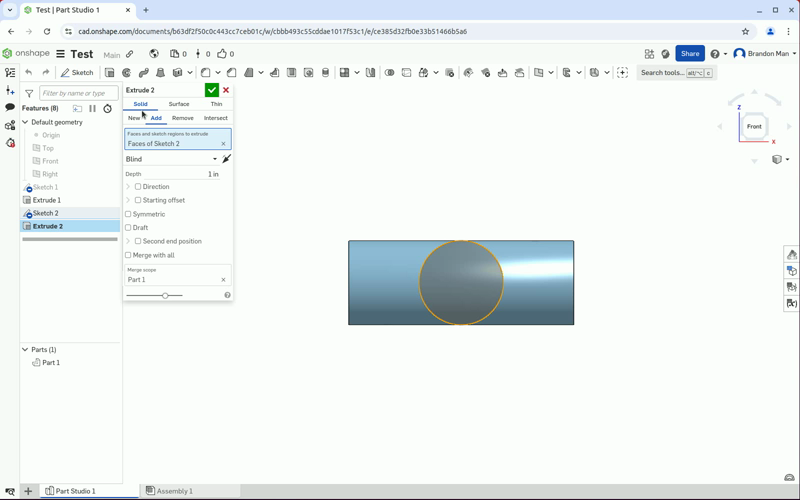
mouse_move(137, 120)
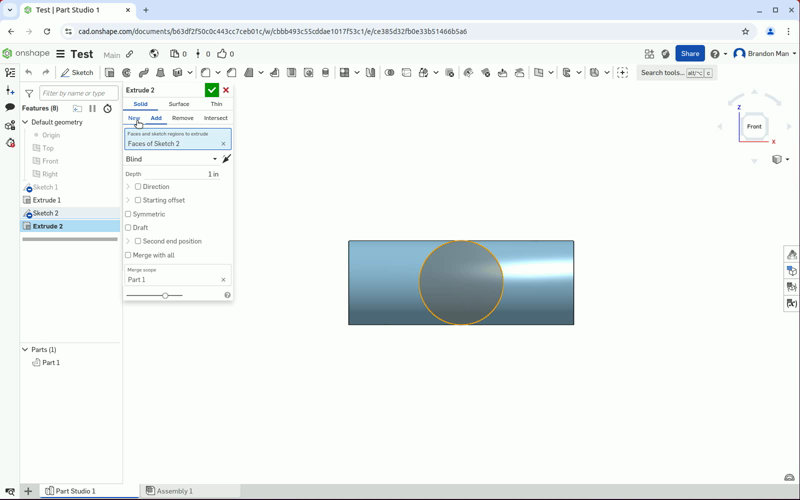
click(137, 120)
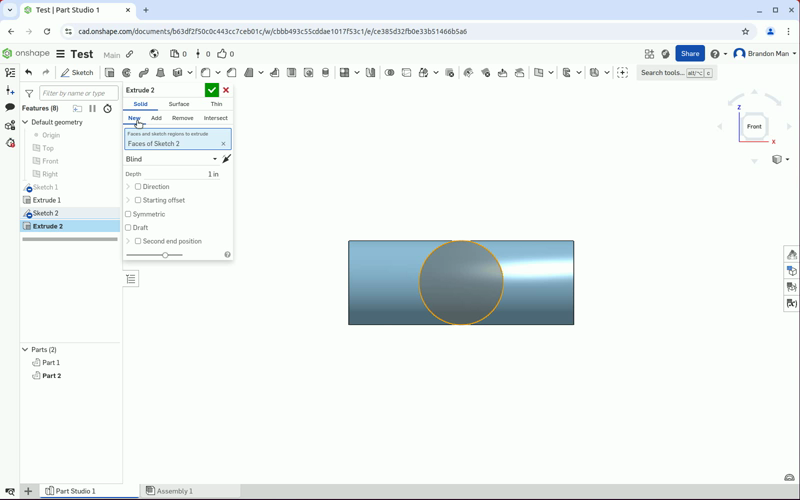
key(tab, 4)
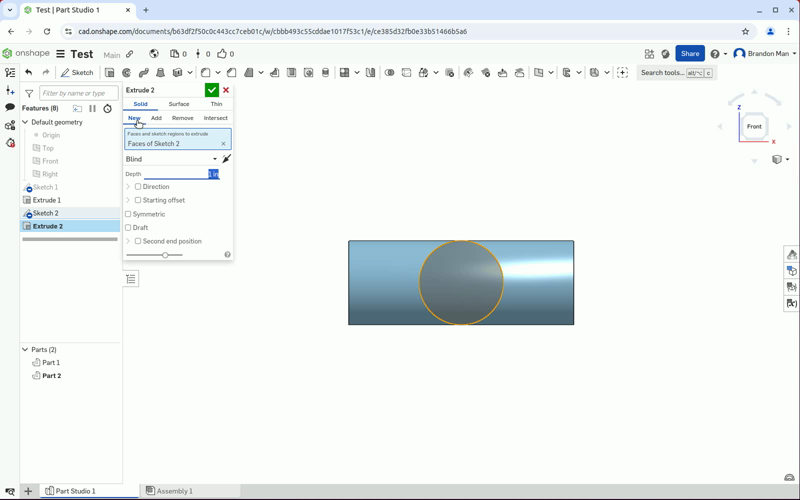
text(46.216)
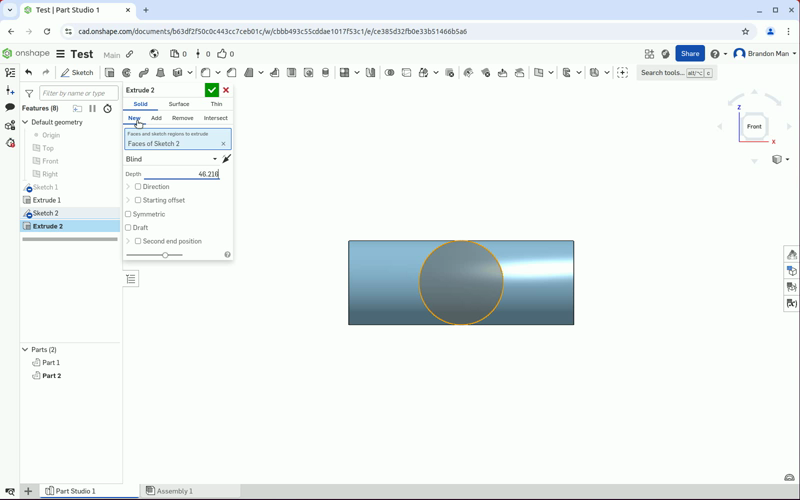
key(tab, 3)
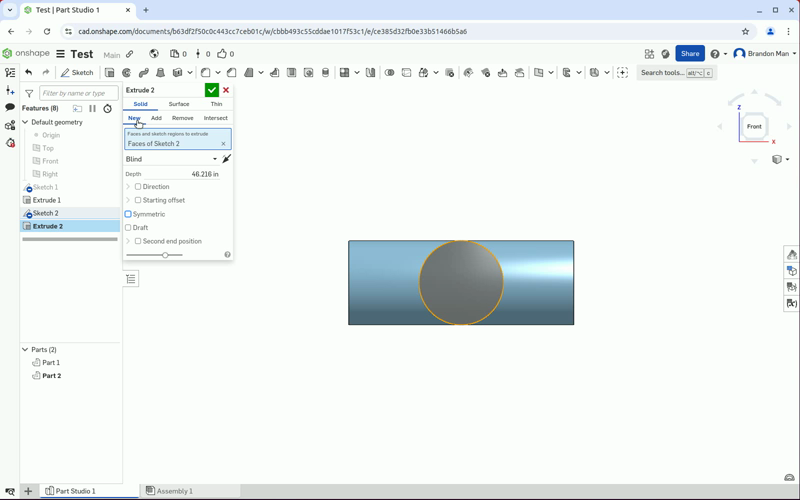
key(space)
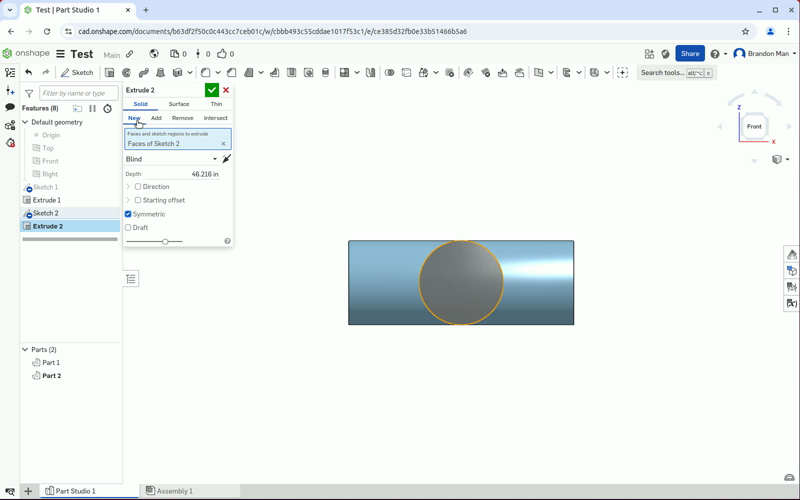
key(enter)
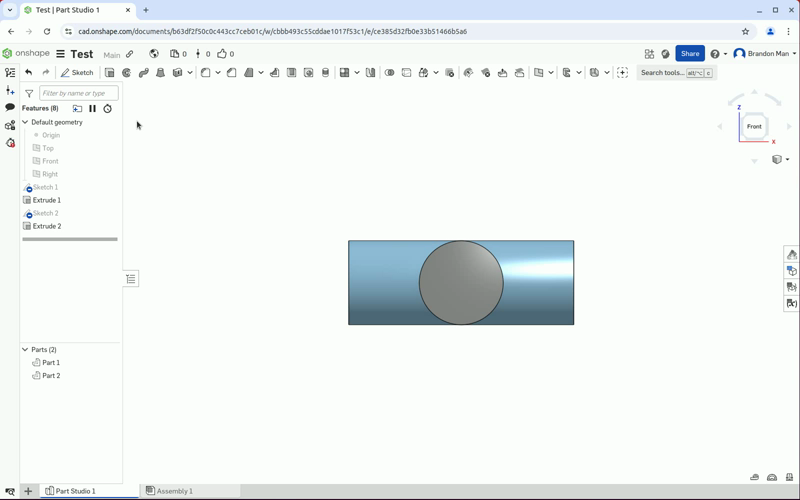
key(shift+h)
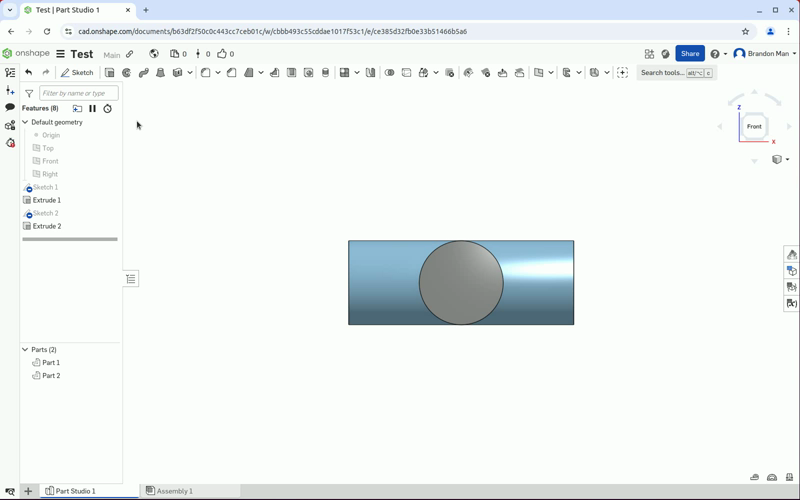
key(shift+h)
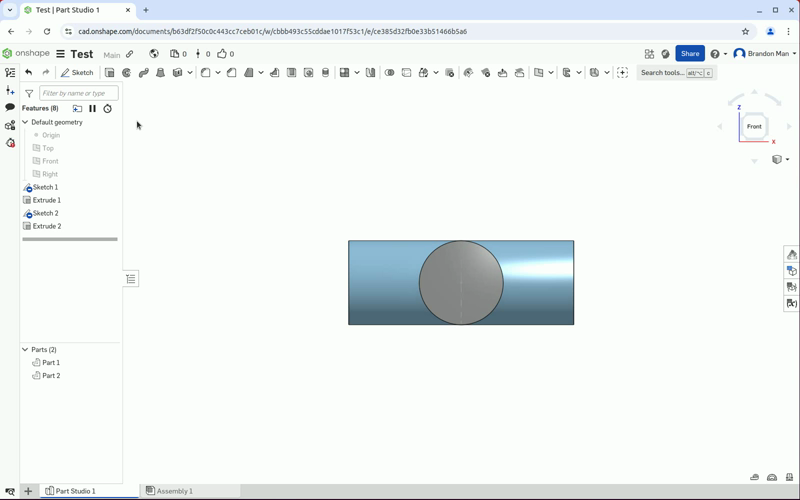
key(shift+7)
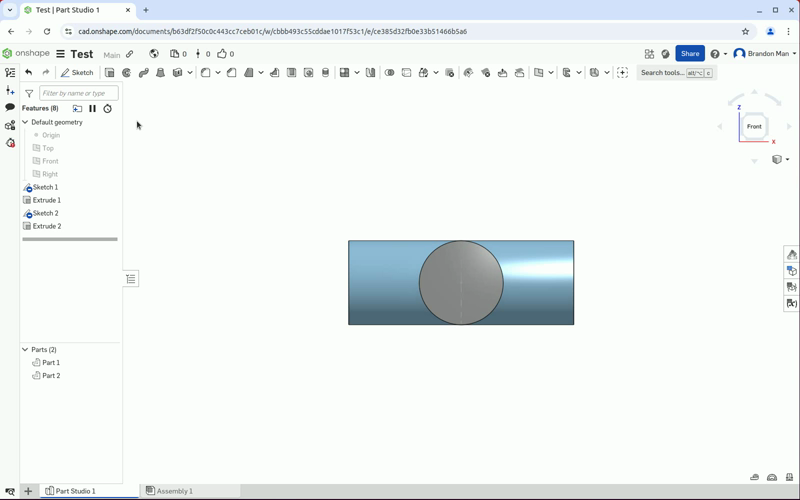
key(left, 2)
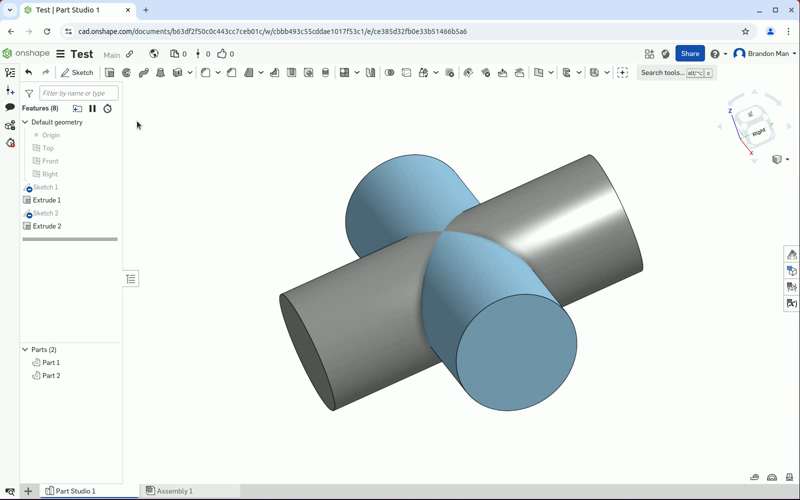
key(down, 2)
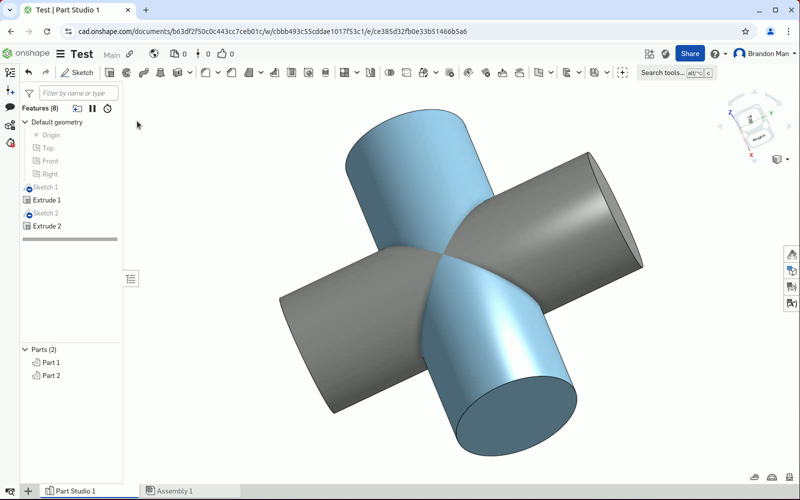
key(up, 2)
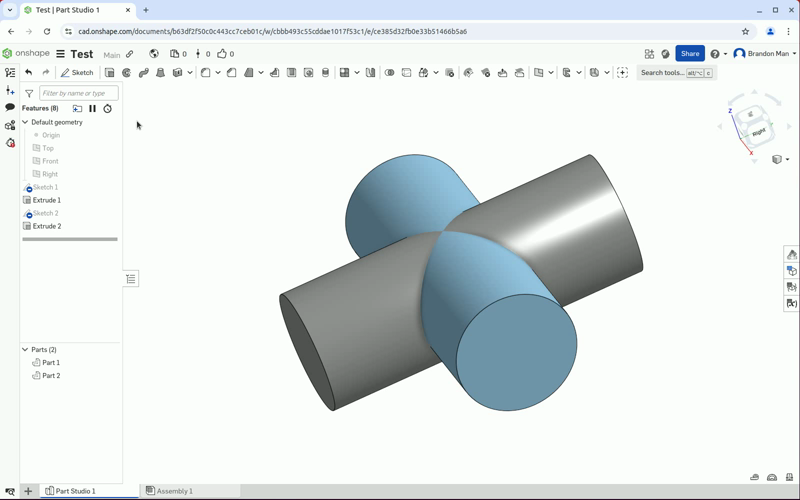
key(right, 2)
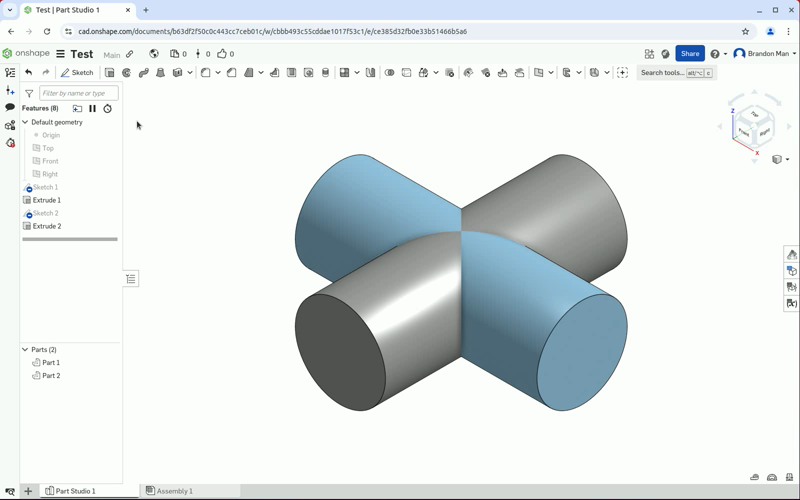
mouse_move(73, 189)
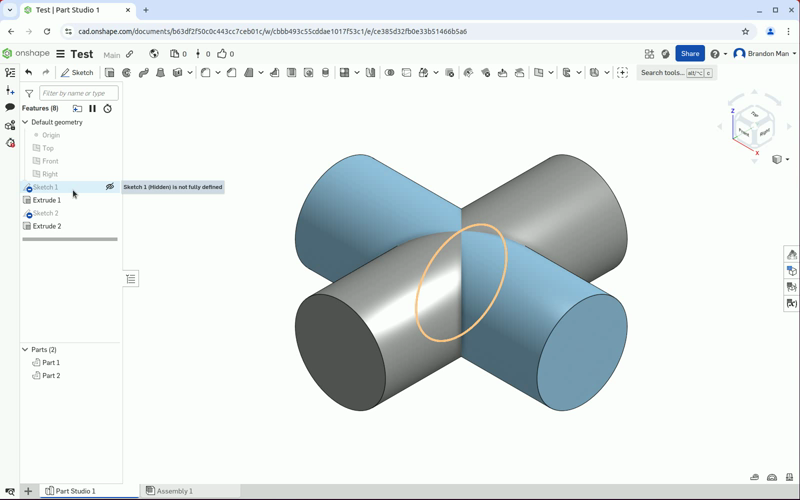
click(73, 189)